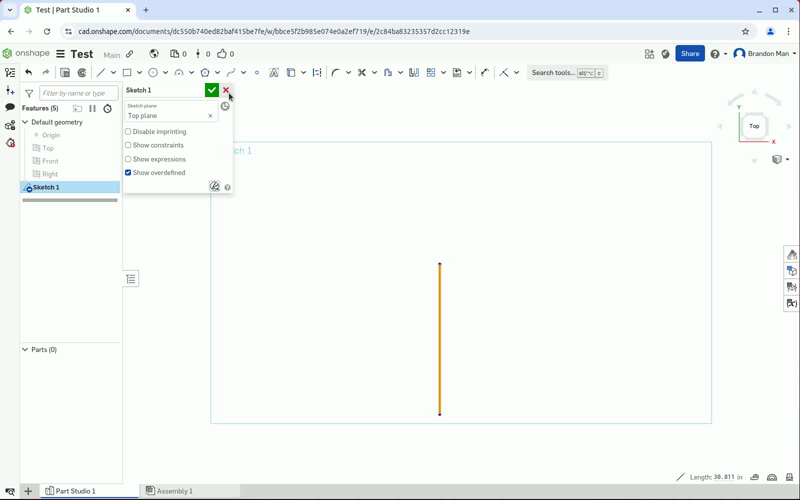
key(shift+h)
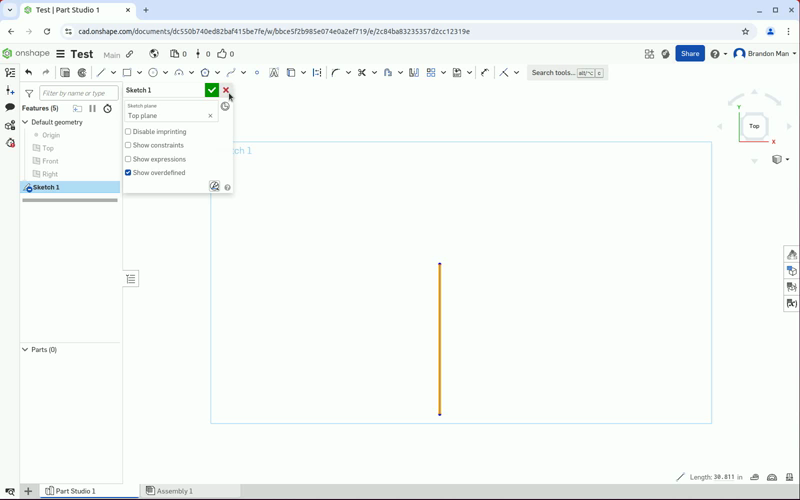
key(shift+s)
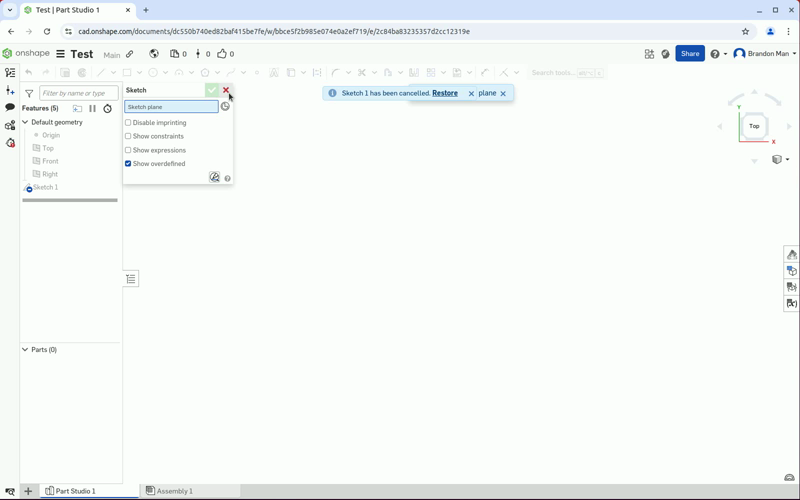
mouse_move(73, 150)
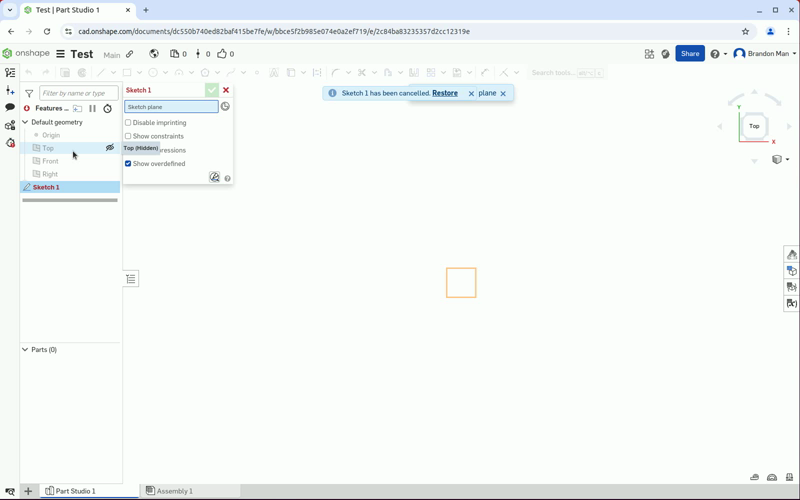
click(73, 150)
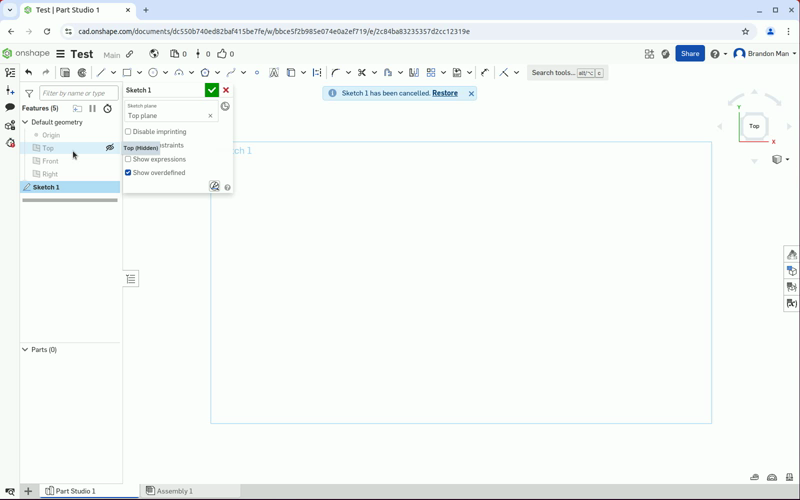
mouse_move(73, 352)
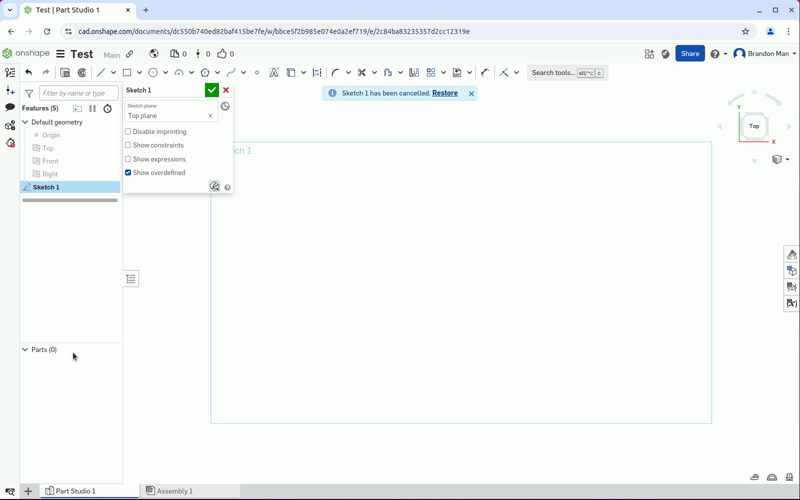
key(y)
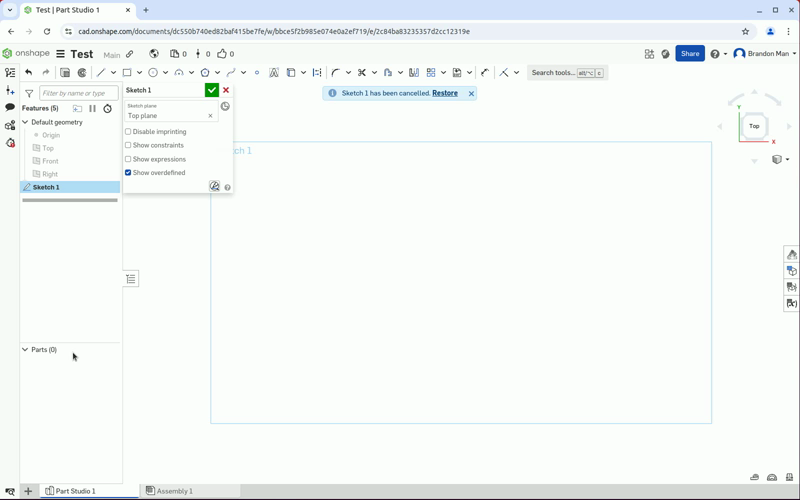
key(c)
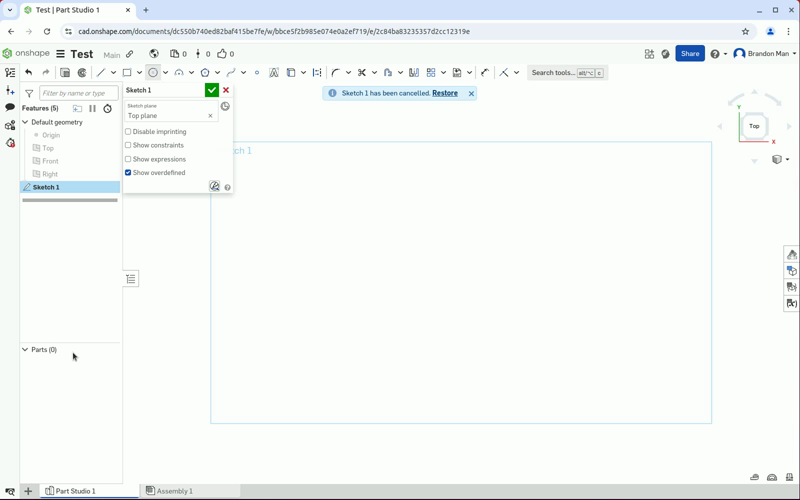
key_down(shift)
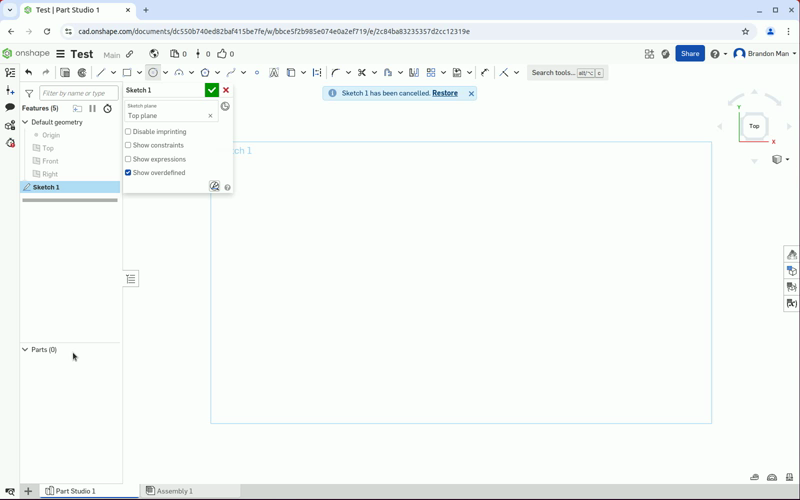
mouse_move(392, 282)
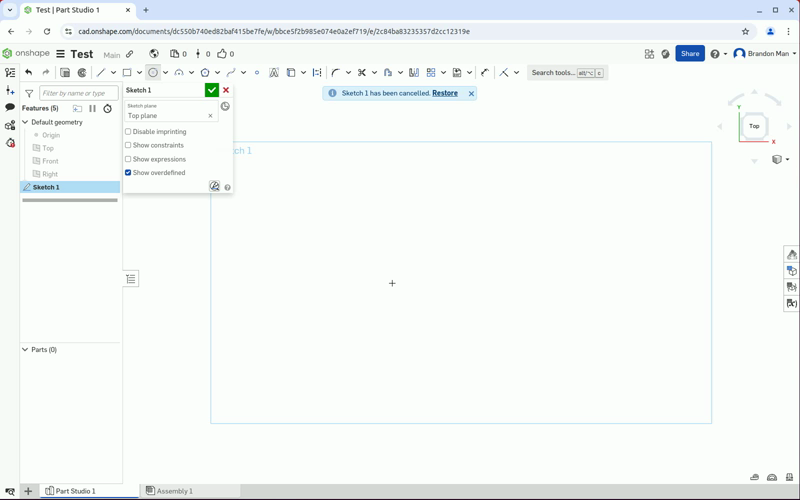
click(392, 282)
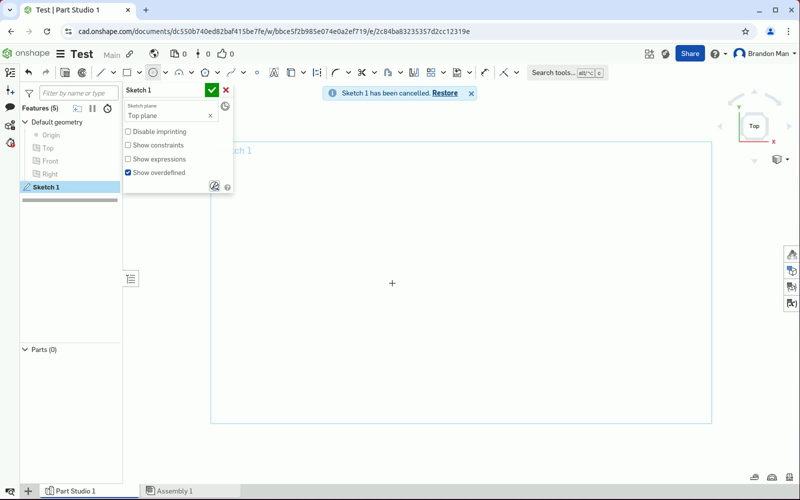
key_up(shift)
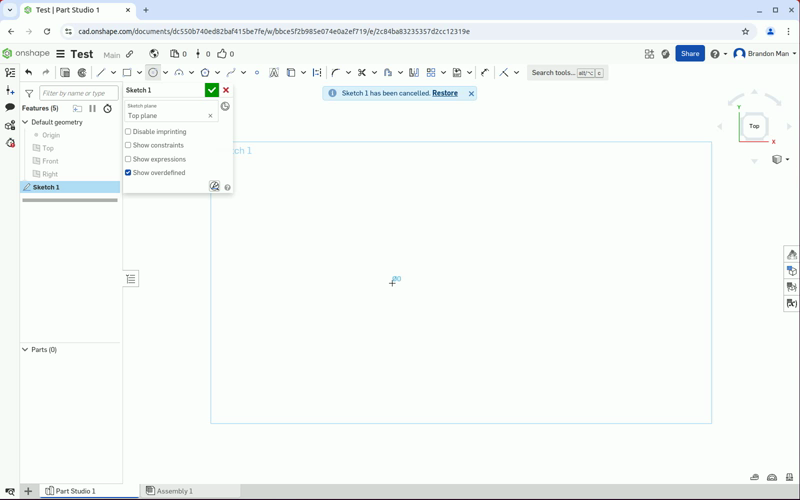
mouse_move(435, 282)
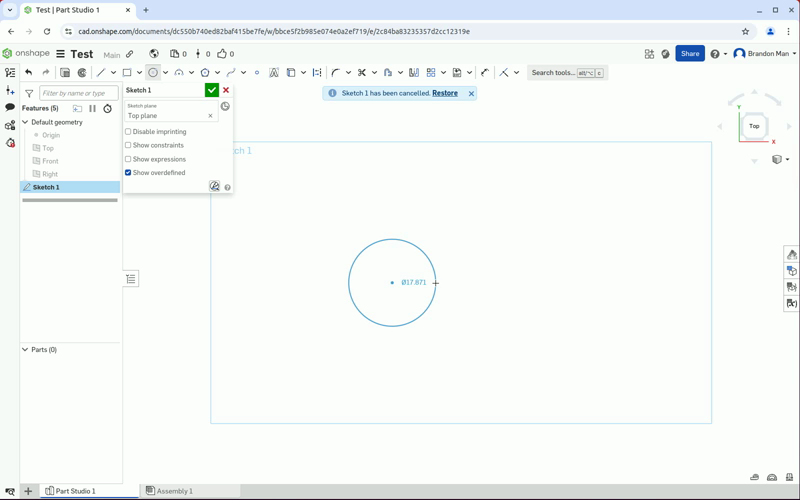
click(435, 282)
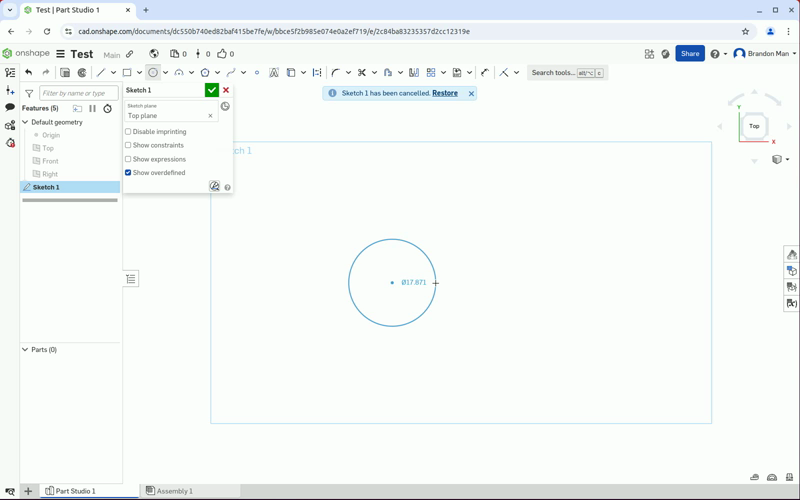
key(esc)
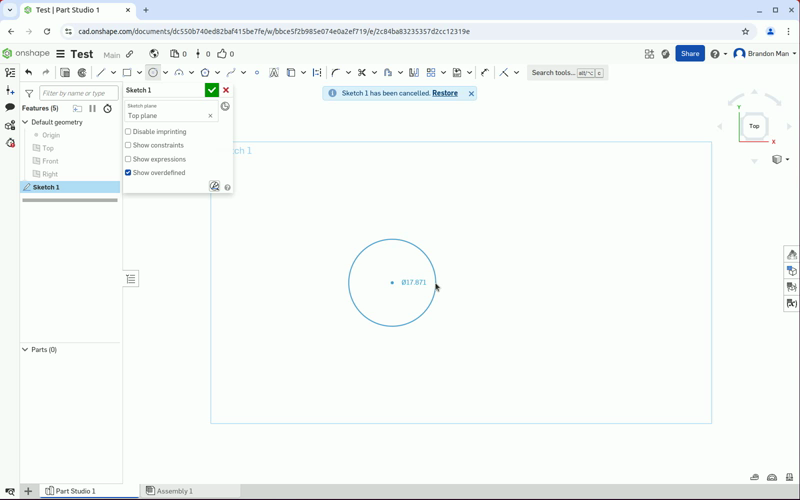
key(c)
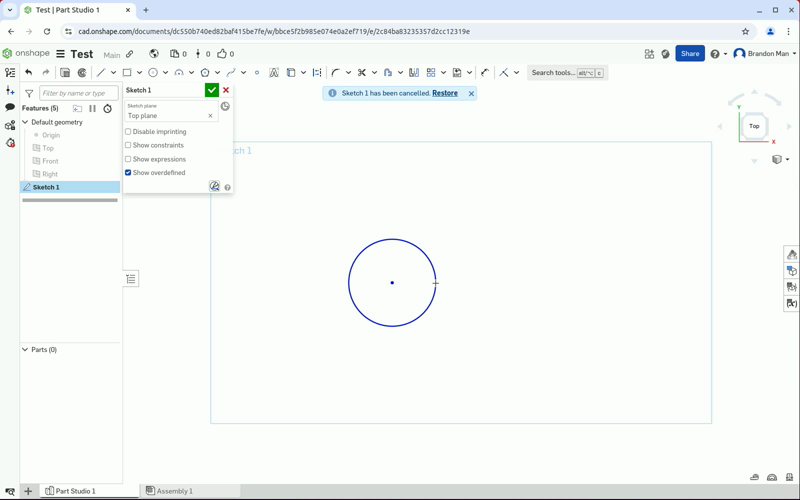
key_down(shift)
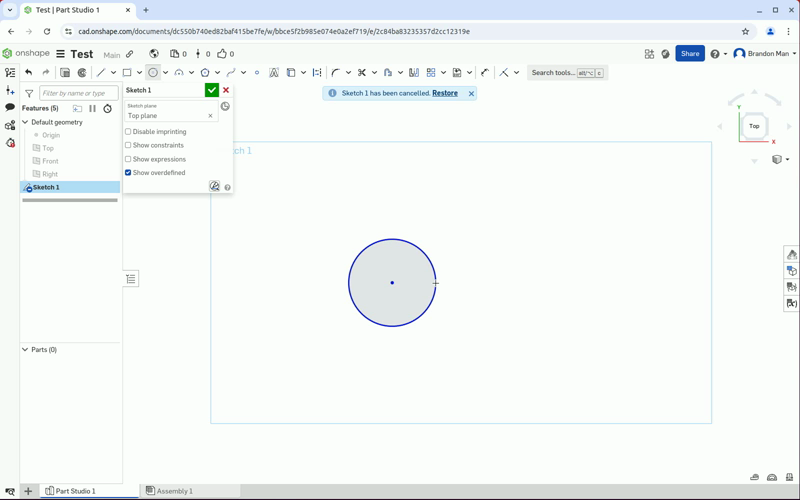
mouse_move(392, 282)
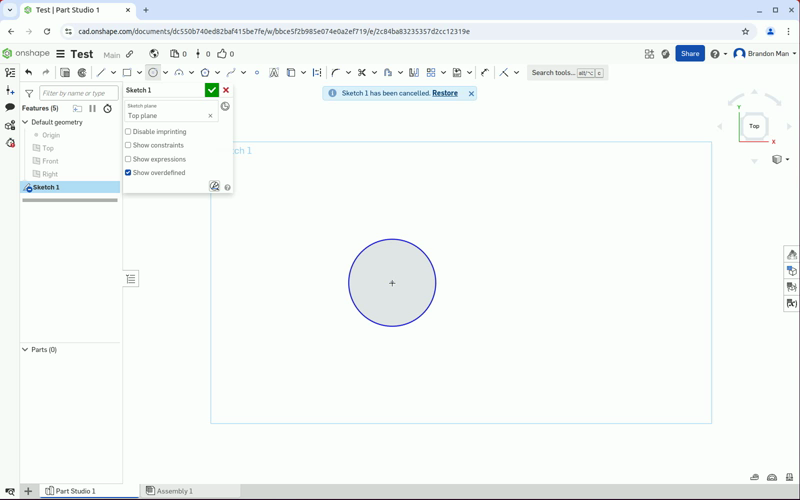
click(392, 282)
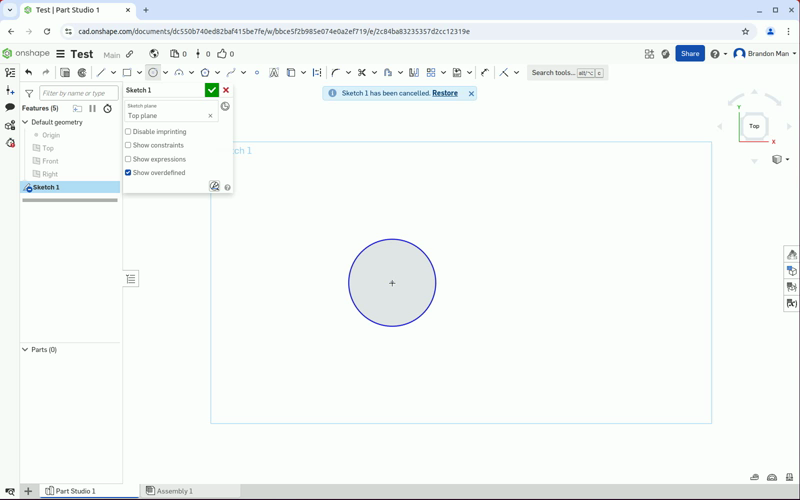
key_up(shift)
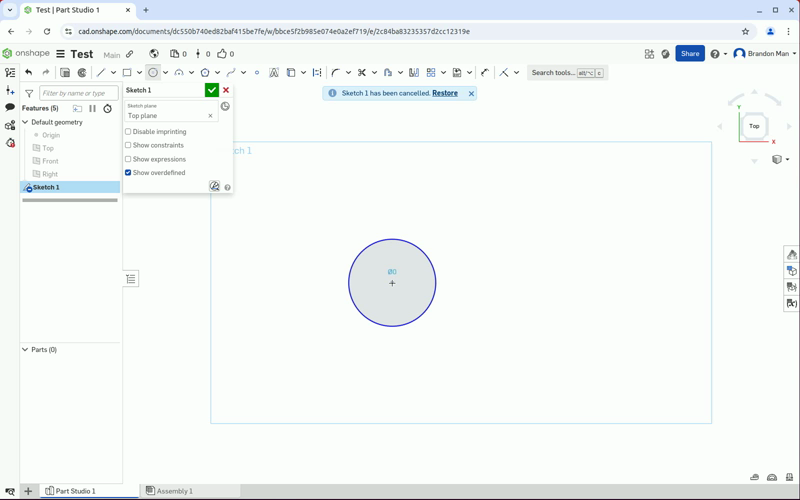
mouse_move(415, 282)
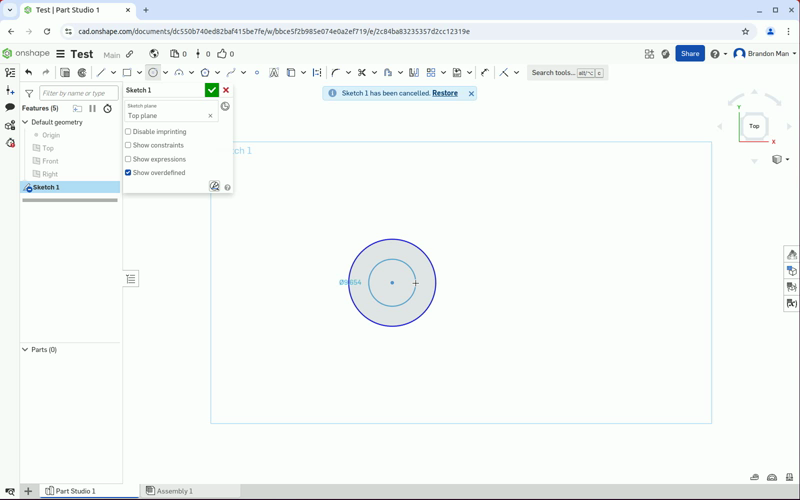
click(415, 282)
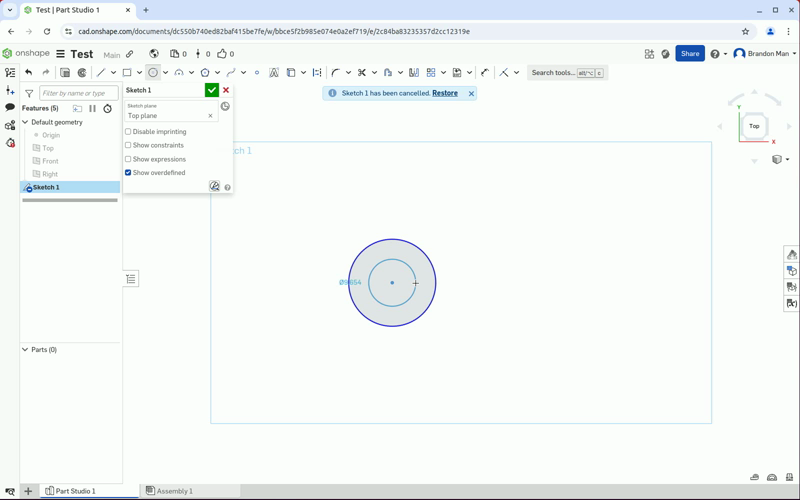
key(esc)
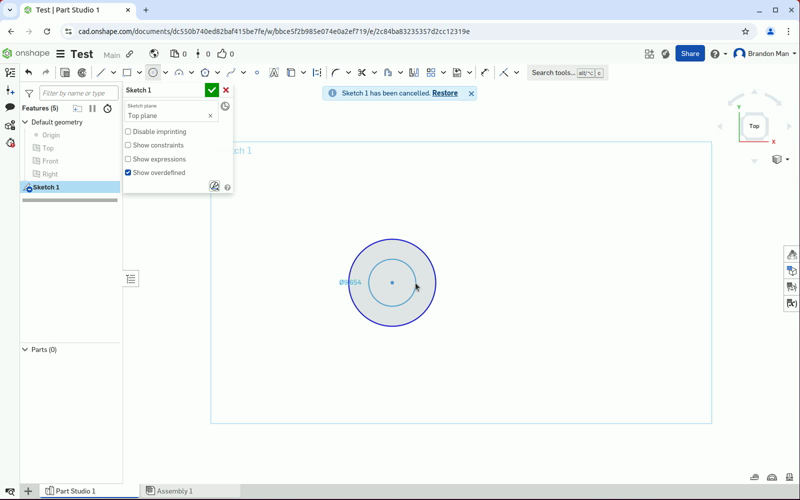
mouse_move(419, 302)
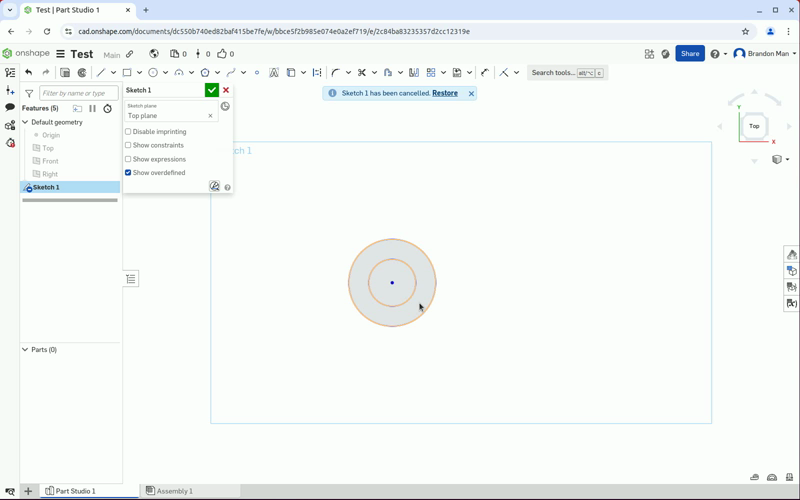
click(419, 302)
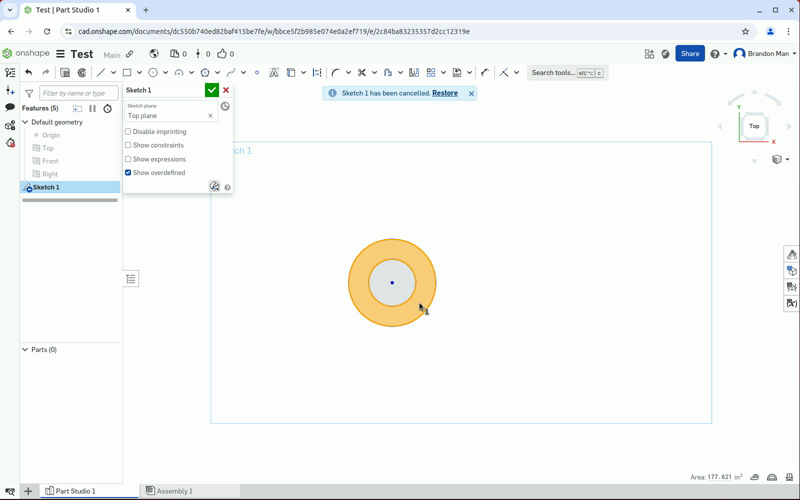
mouse_move(73, 352)
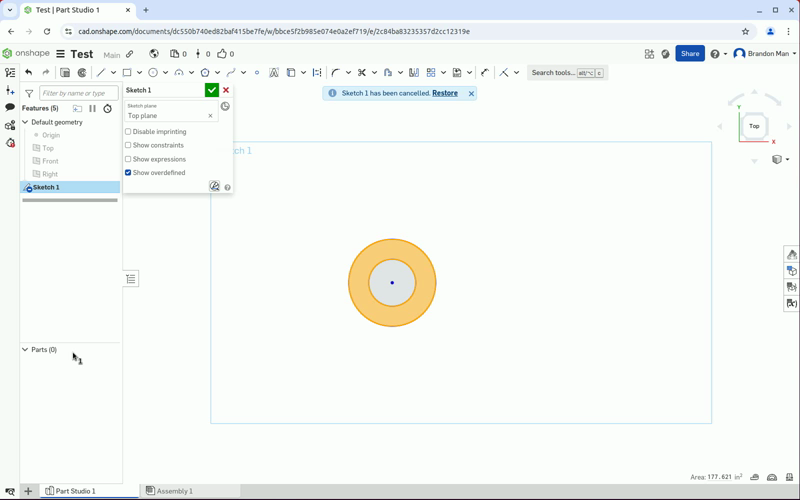
key(shift+y)
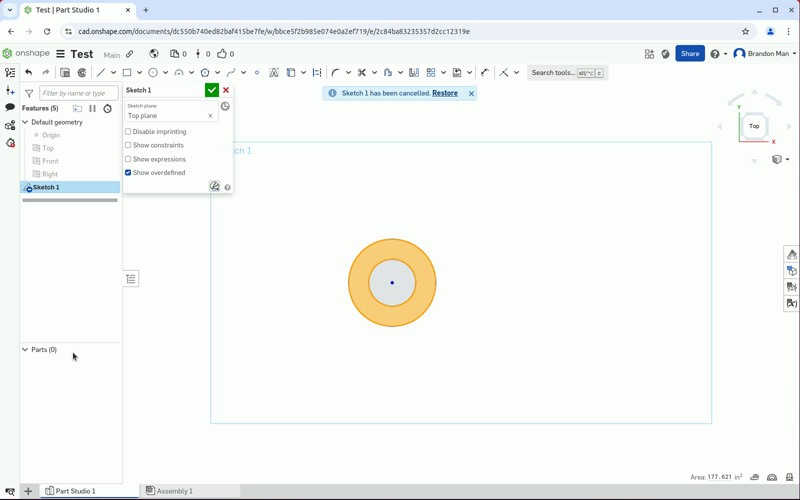
key(shift+e)
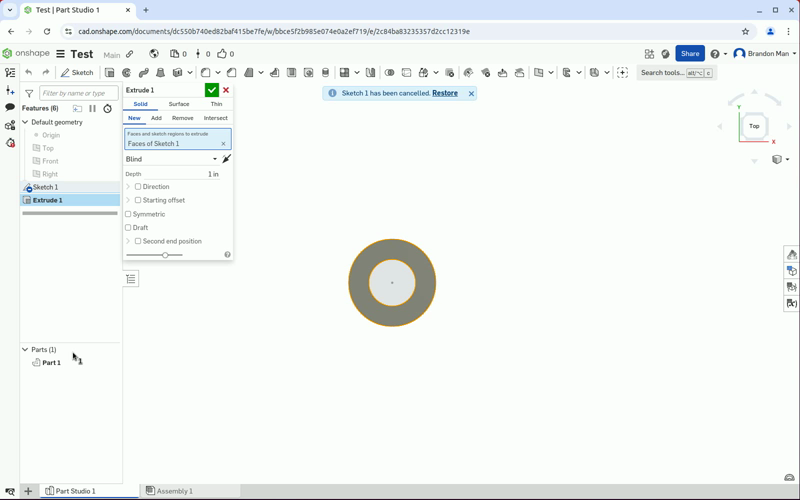
mouse_move(143, 106)
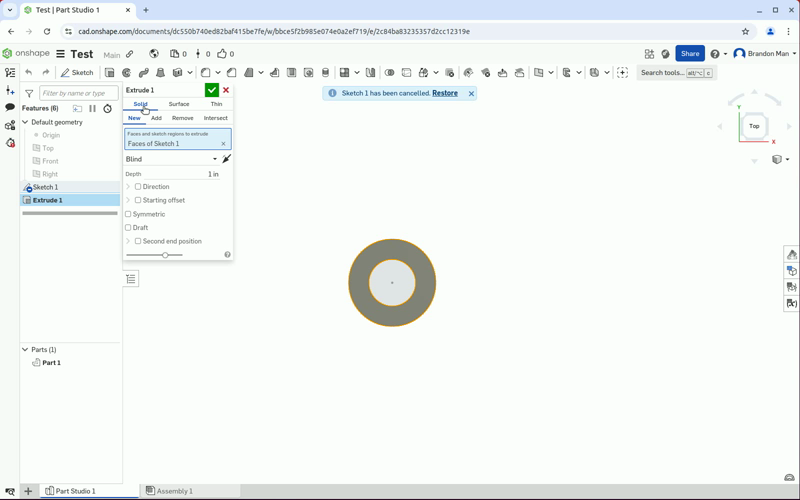
click(143, 106)
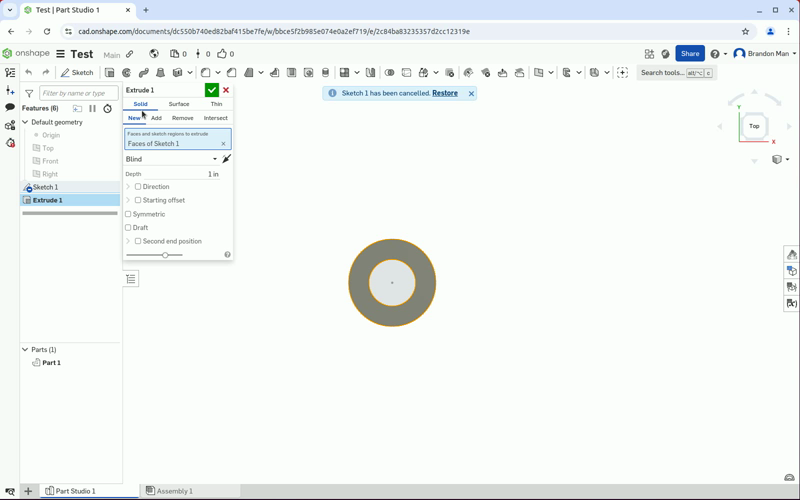
mouse_move(137, 120)
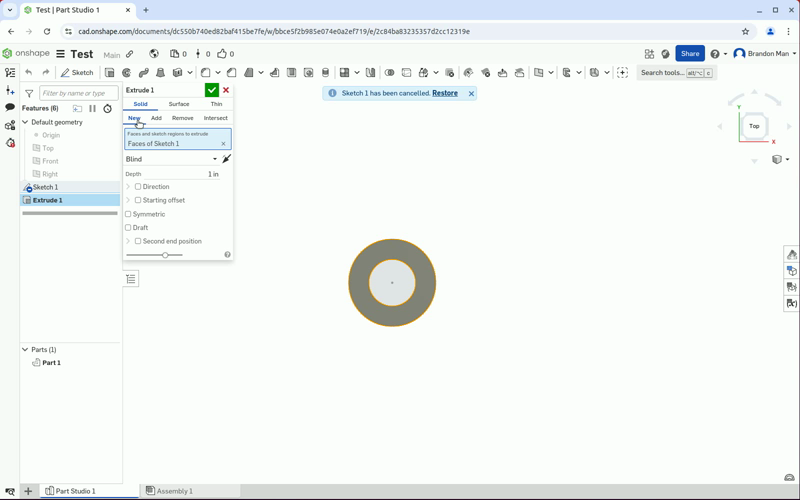
click(137, 120)
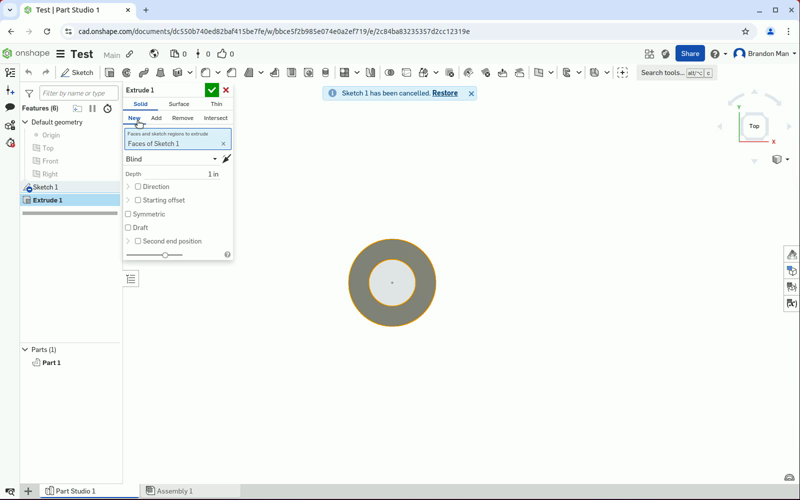
key(tab, 4)
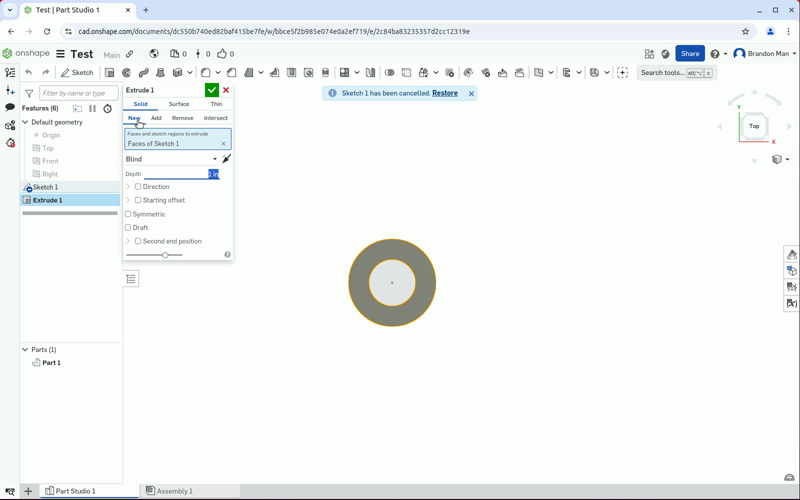
text(7.703)
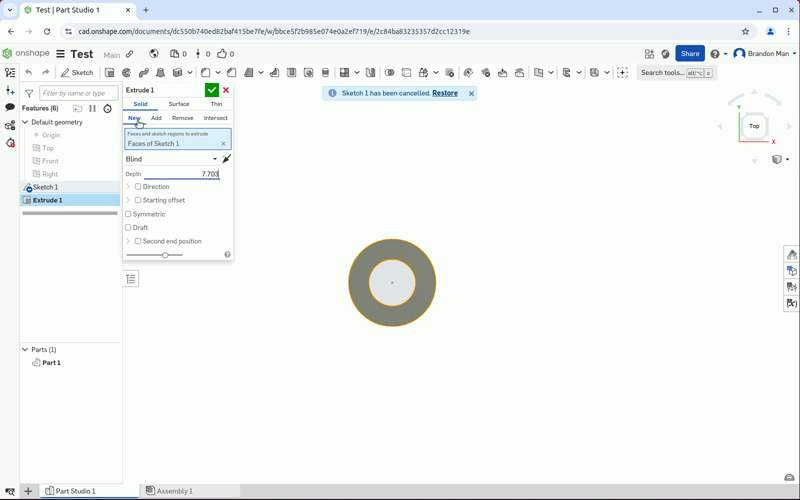
key(enter)
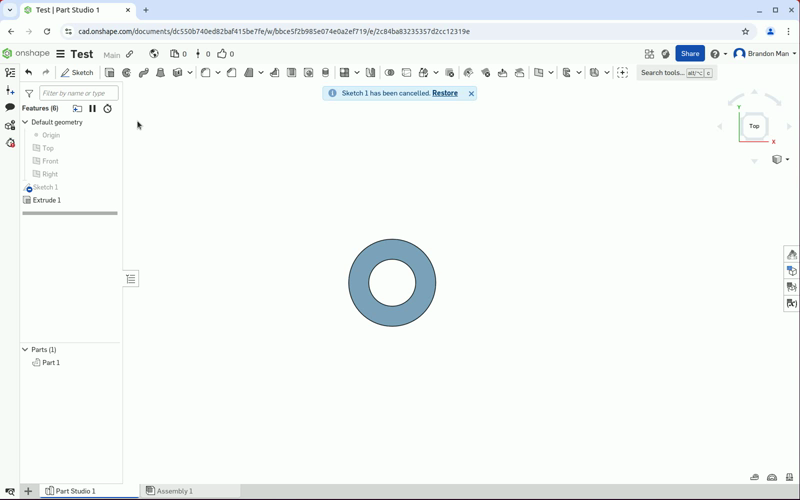
key(shift+h)
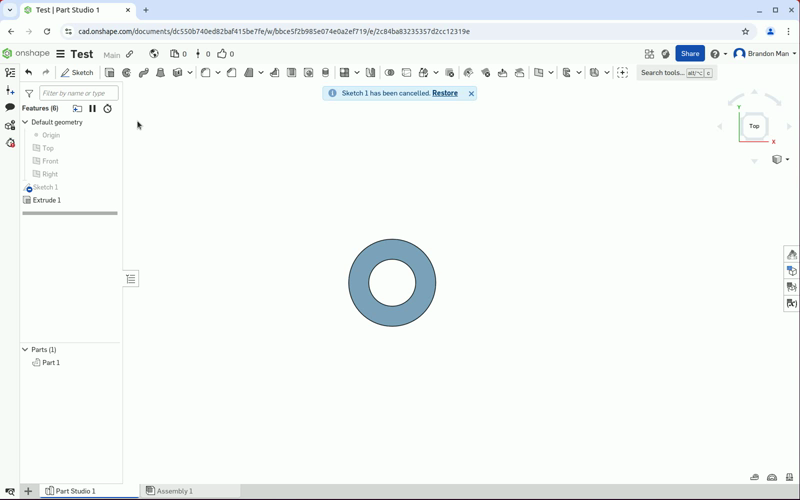
key(shift+h)
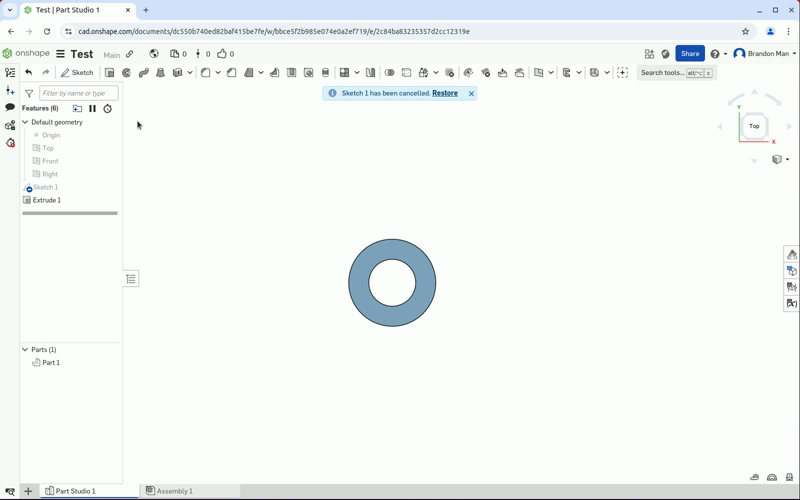
mouse_move(73, 189)
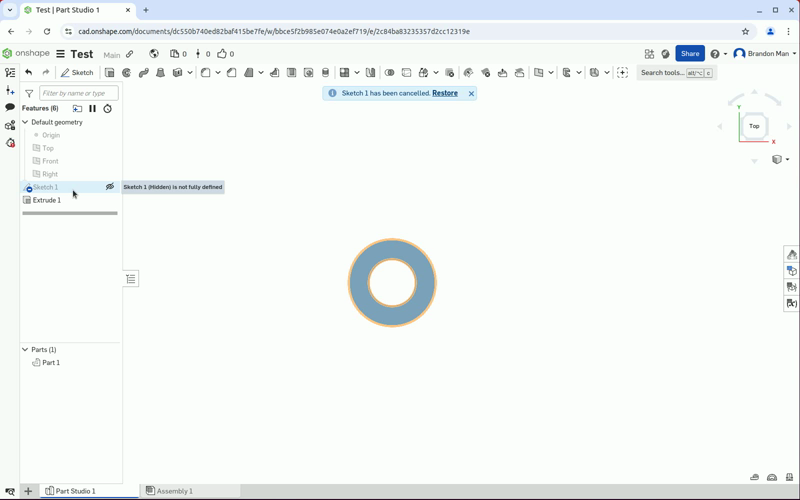
click(73, 189)
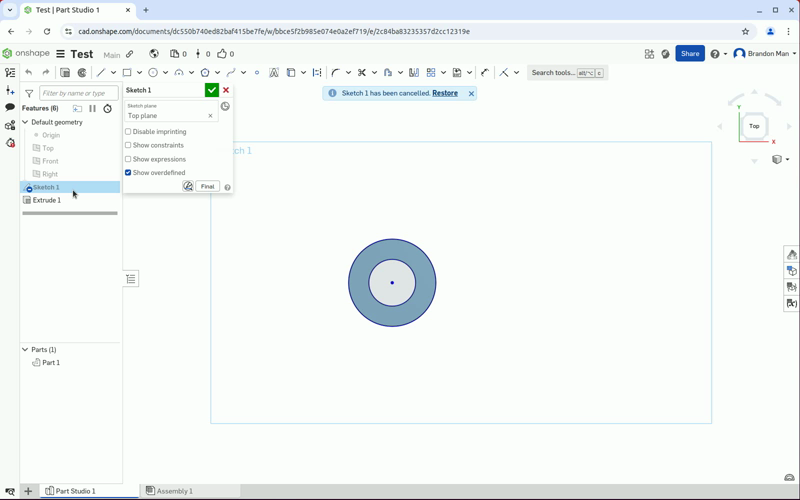
mouse_move(229, 92)
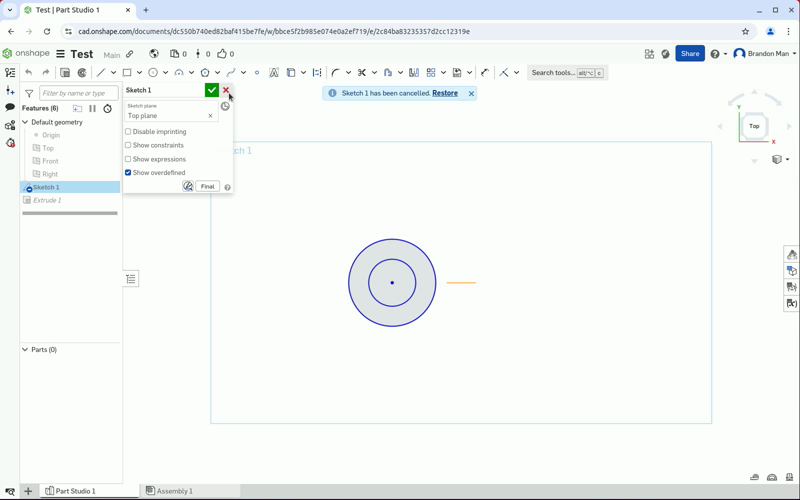
click(229, 92)
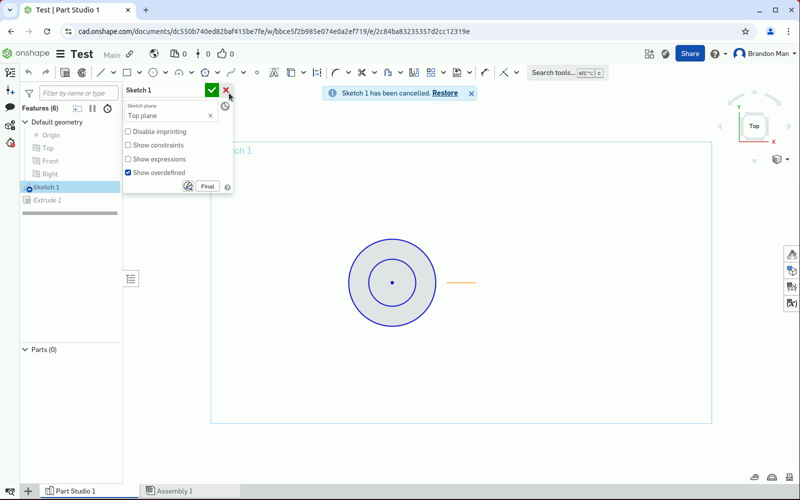
key(shift+s)
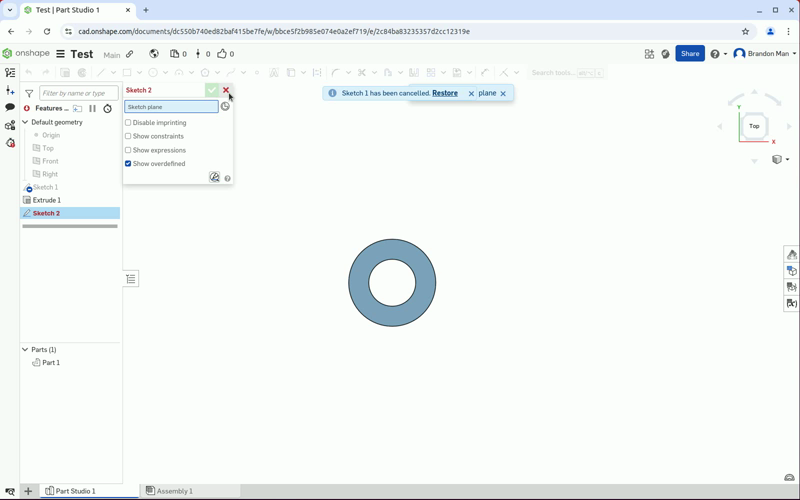
mouse_move(73, 150)
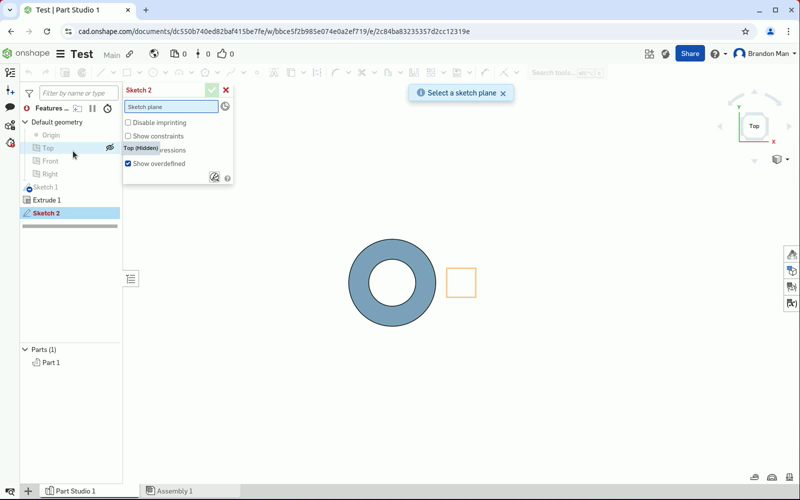
click(73, 150)
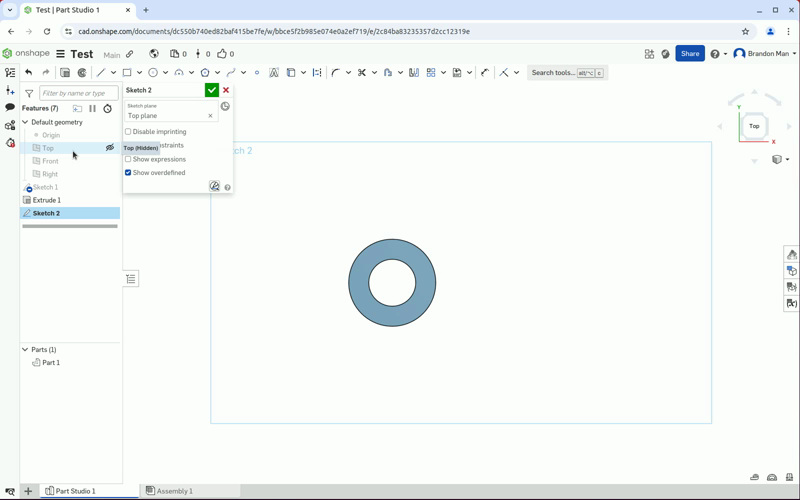
mouse_move(73, 352)
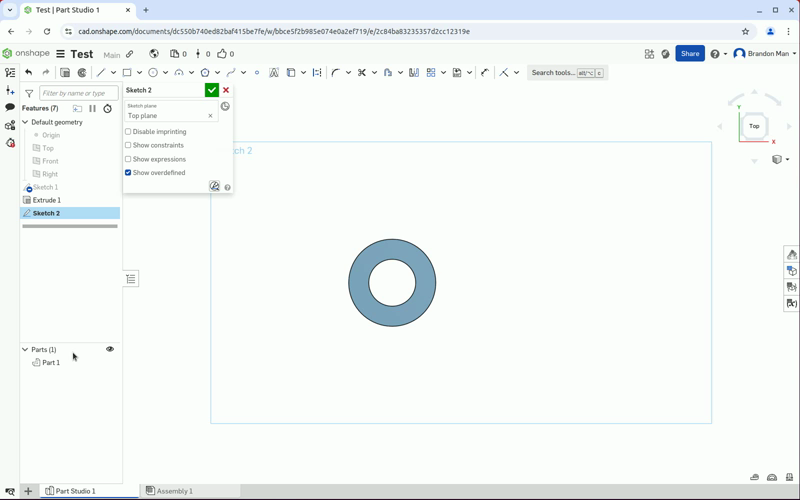
key(y)
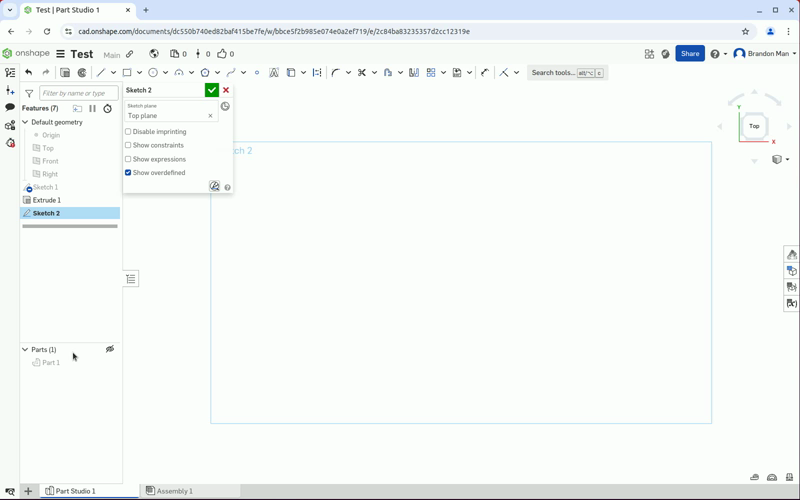
key(l)
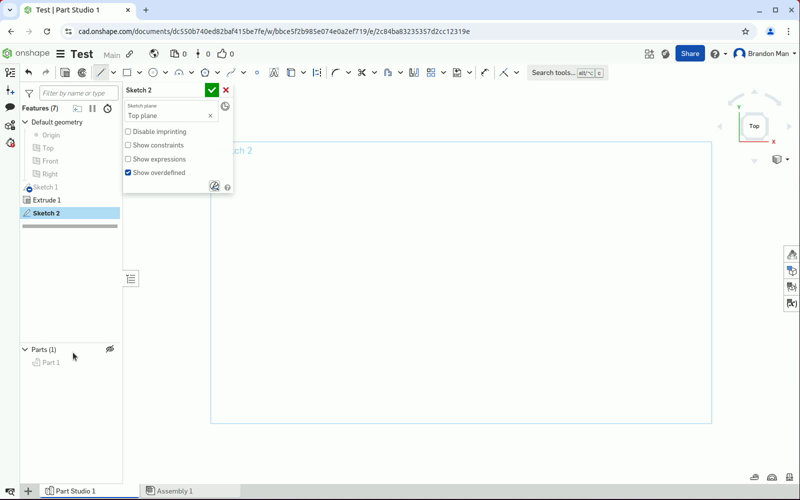
key_down(shift)
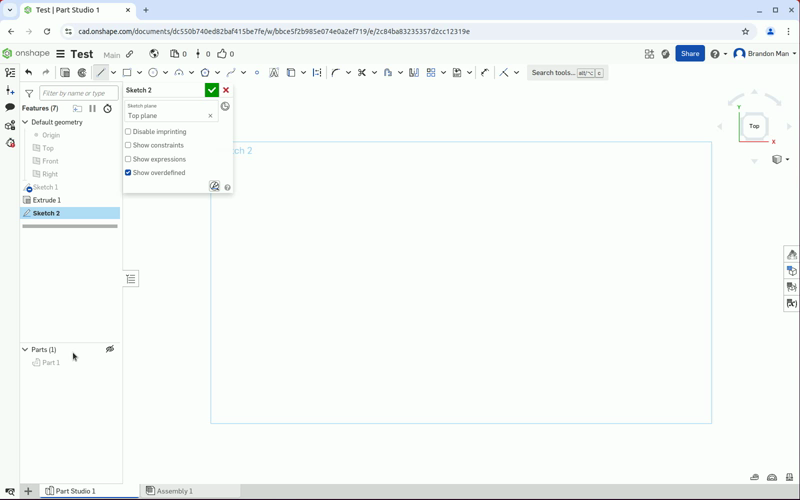
mouse_move(391, 326)
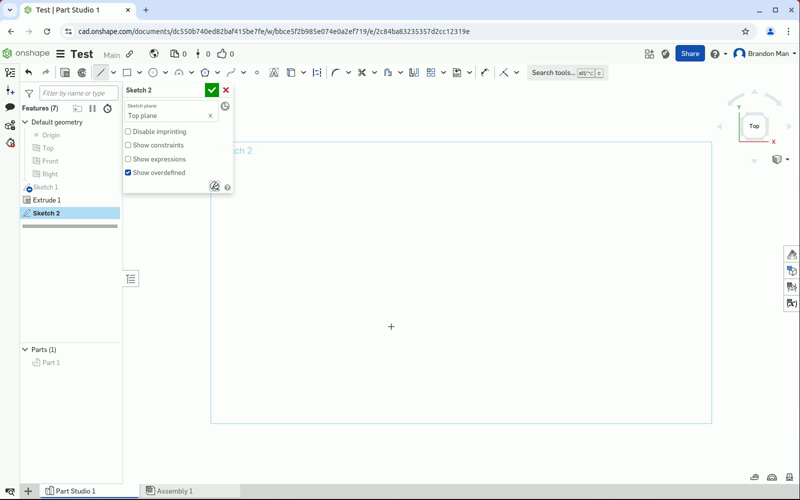
click(391, 326)
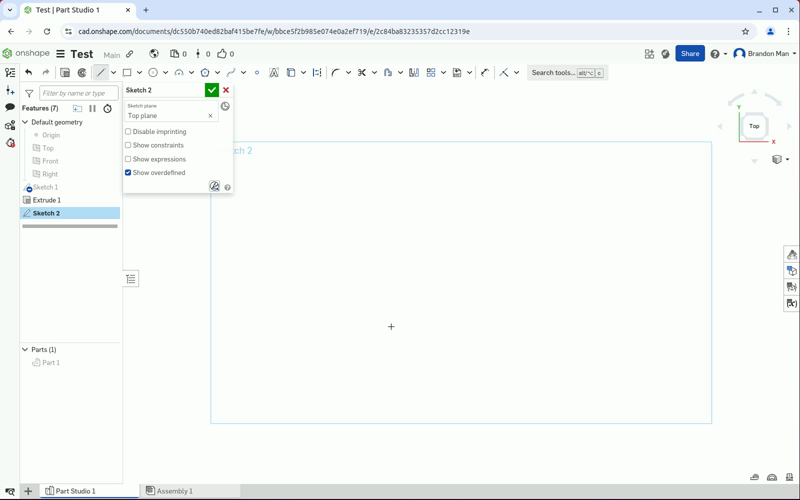
key_up(shift)
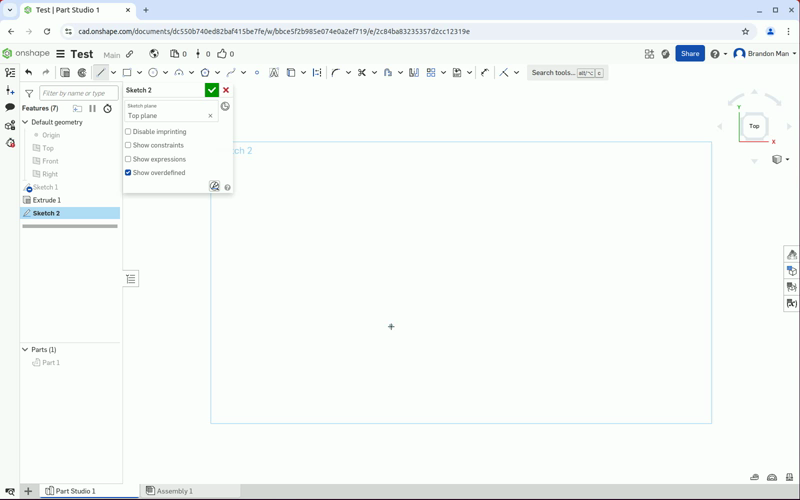
key_down(shift)
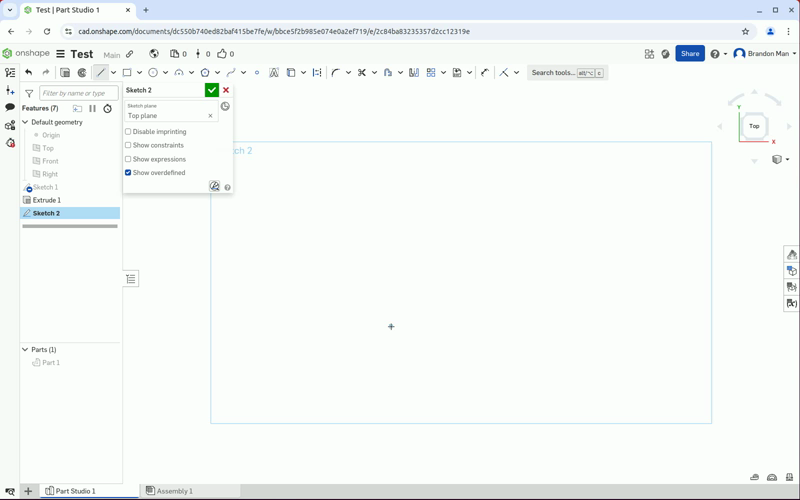
mouse_move(529, 324)
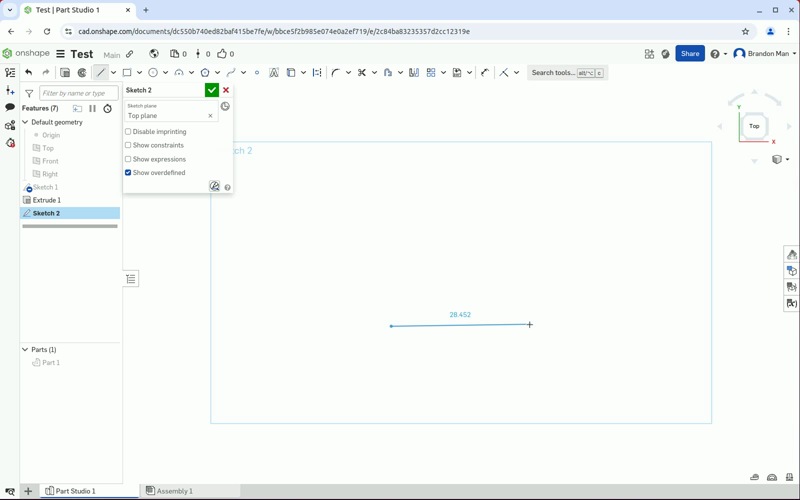
click(529, 324)
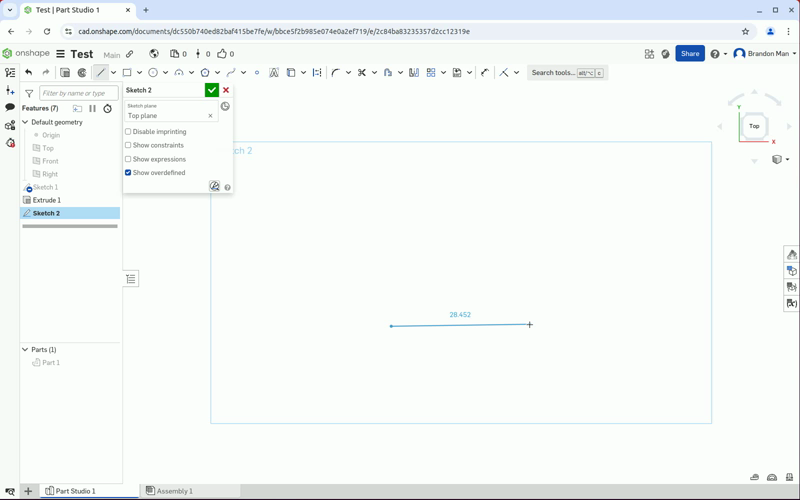
key_up(shift)
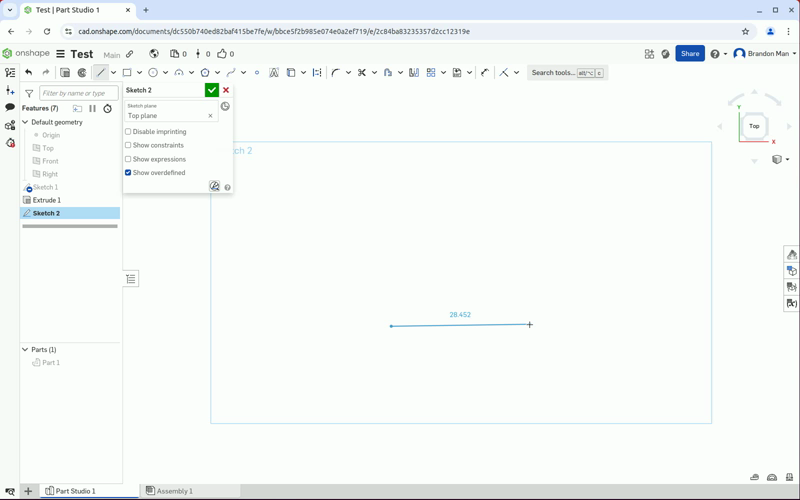
key(esc)
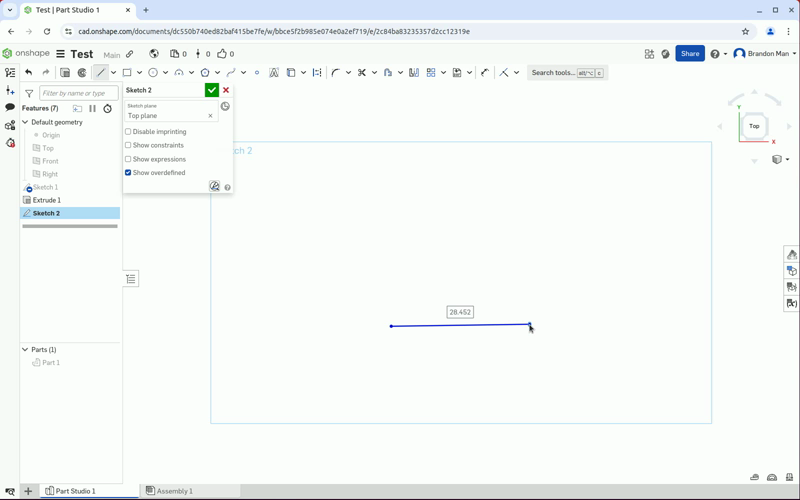
key(a)
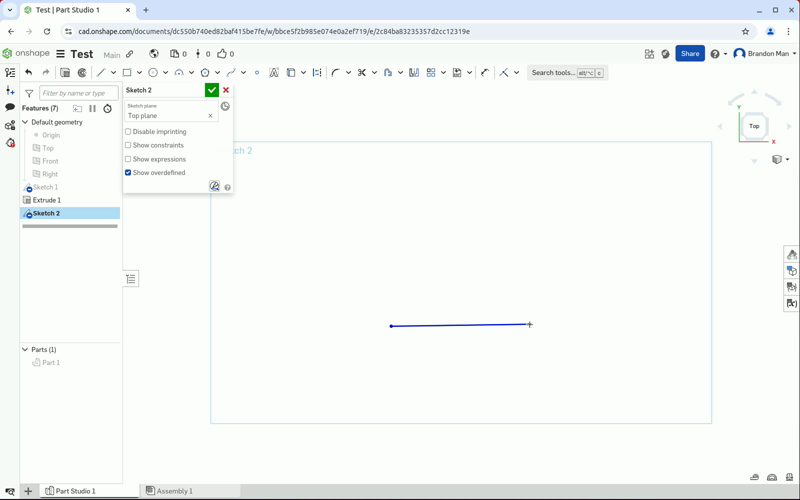
mouse_move(529, 324)
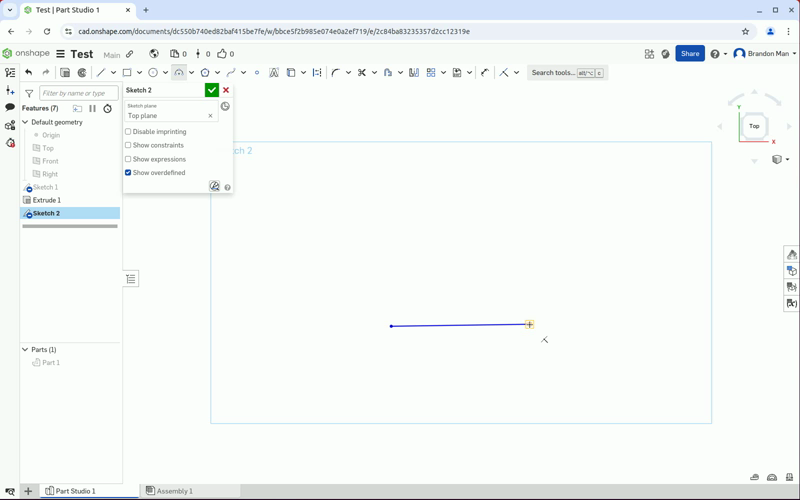
click(529, 324)
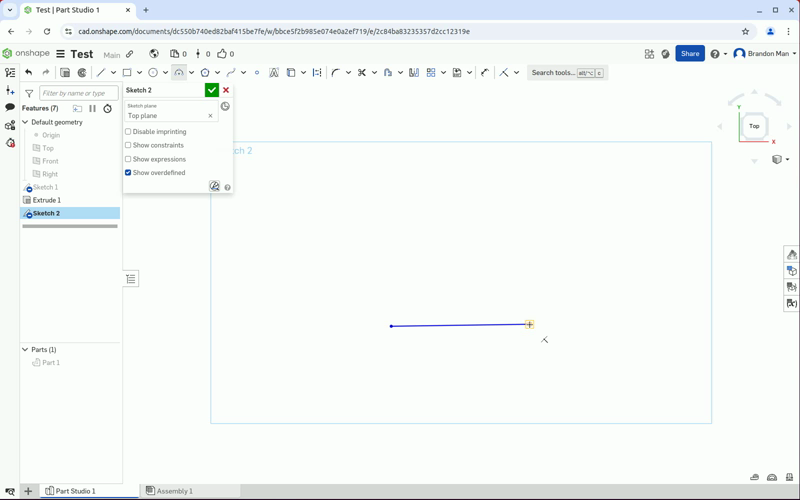
key_down(shift)
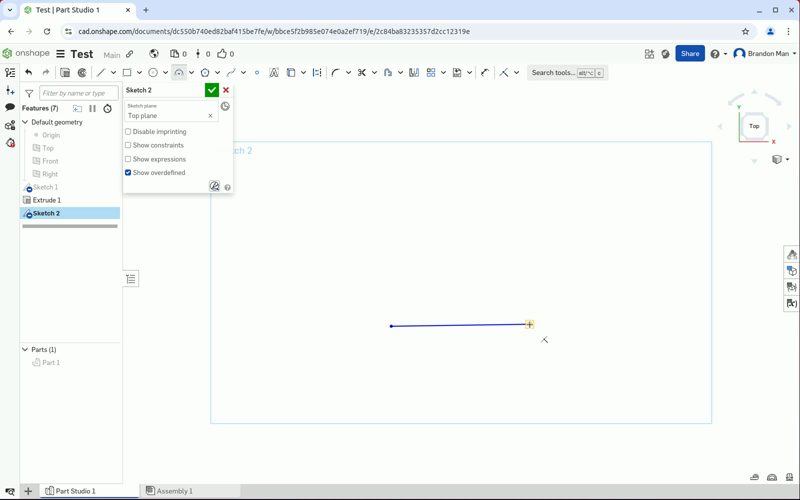
mouse_move(529, 241)
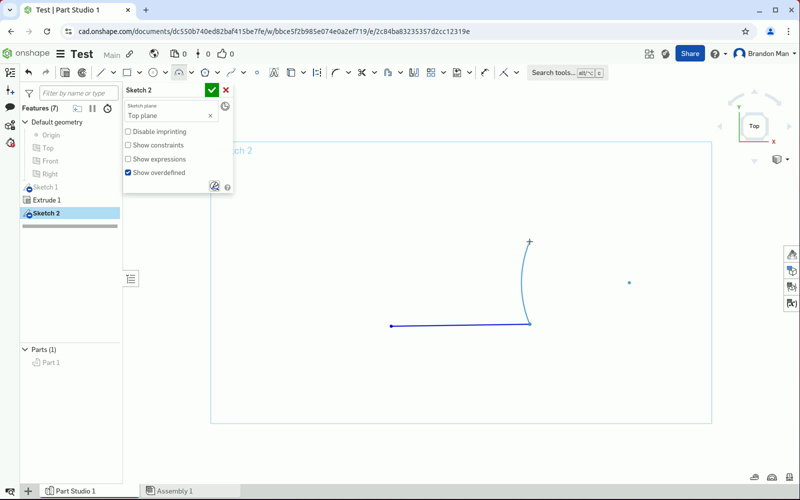
click(529, 241)
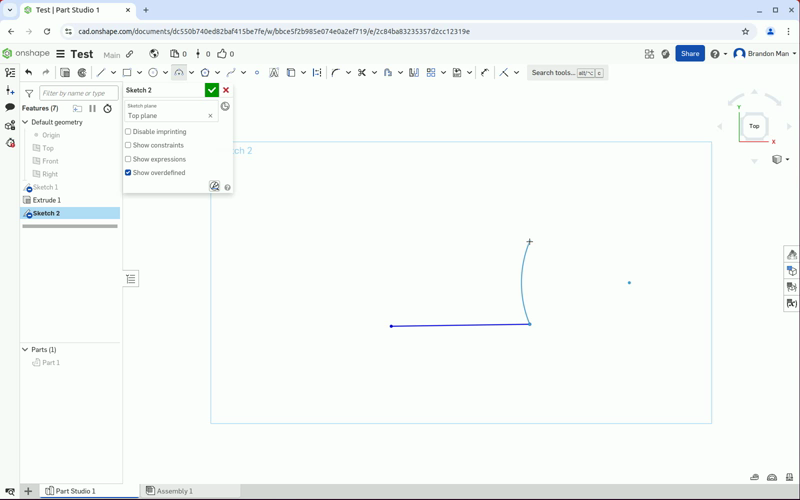
mouse_move(570, 282)
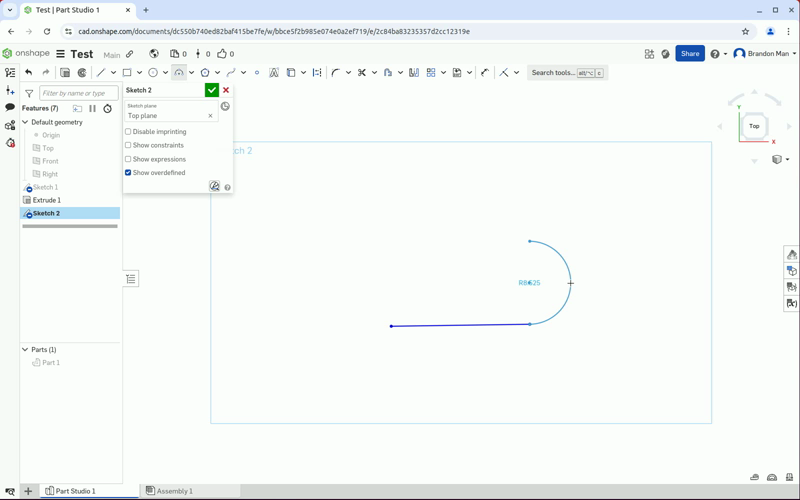
click(570, 282)
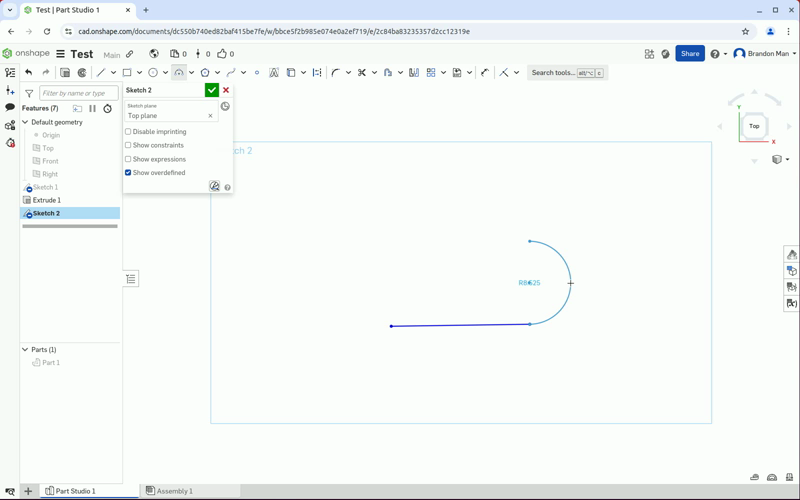
key_up(shift)
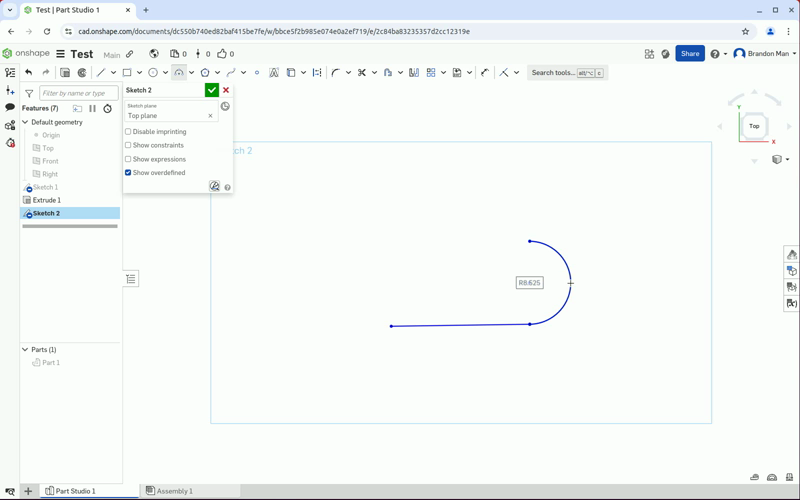
key(esc)
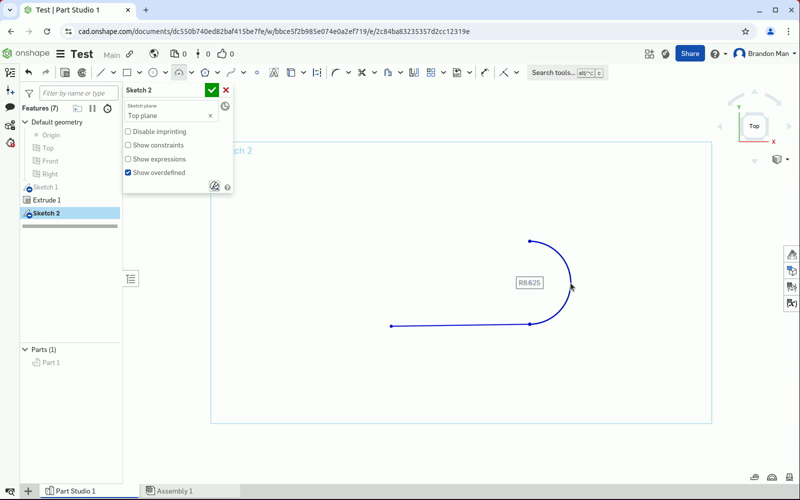
key(l)
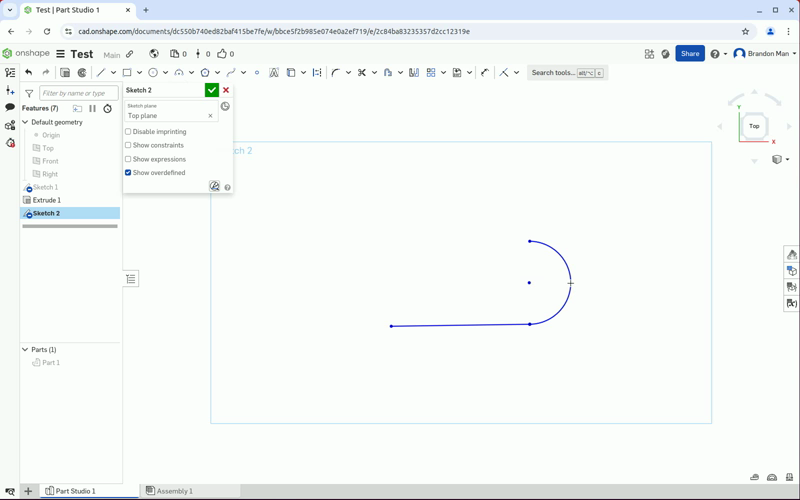
mouse_move(529, 241)
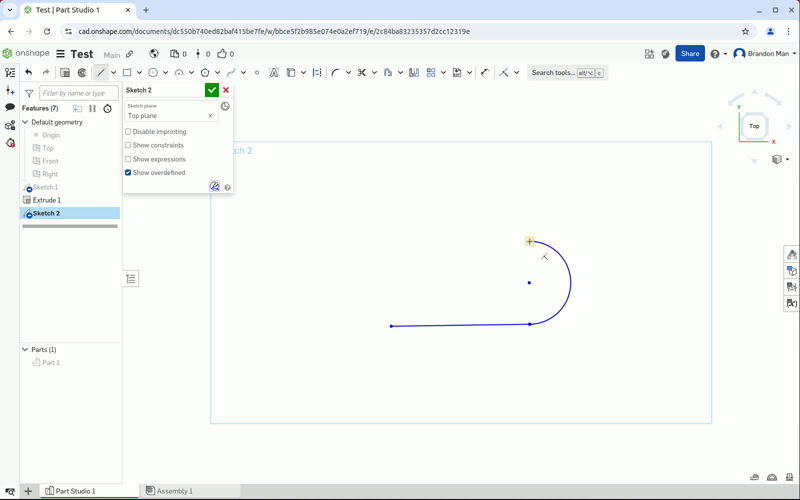
click(529, 241)
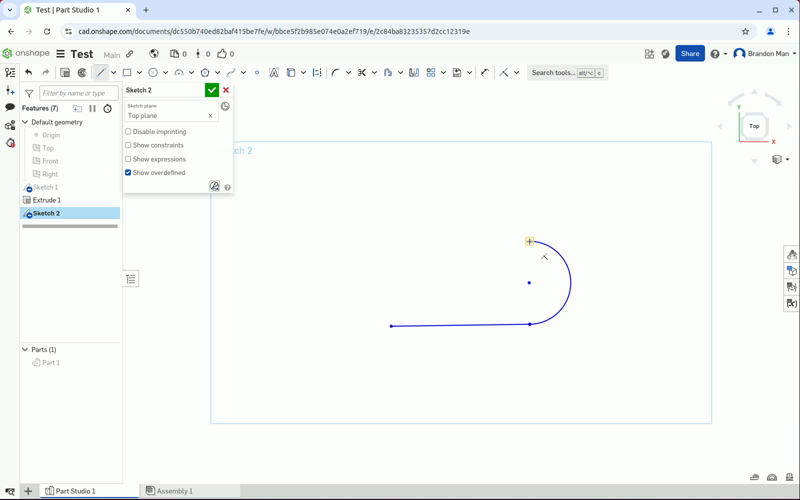
key_down(shift)
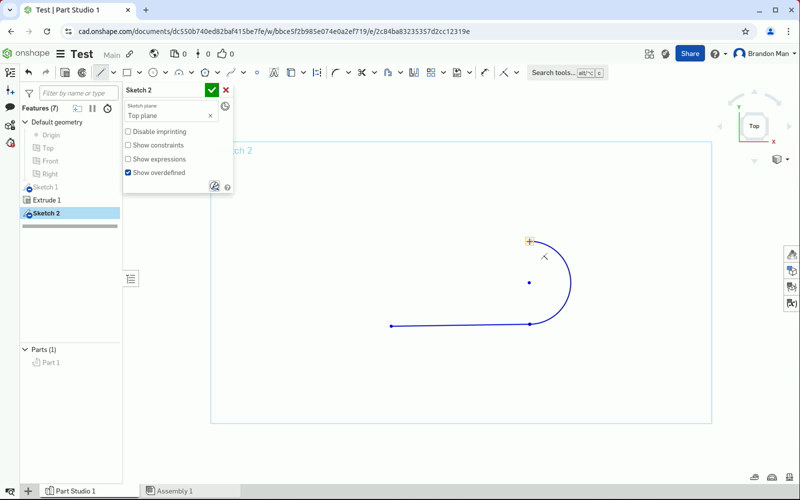
mouse_move(391, 241)
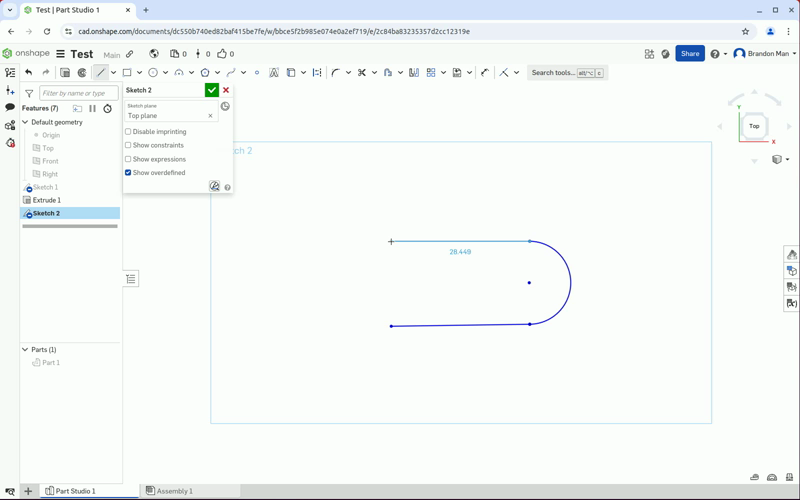
click(391, 241)
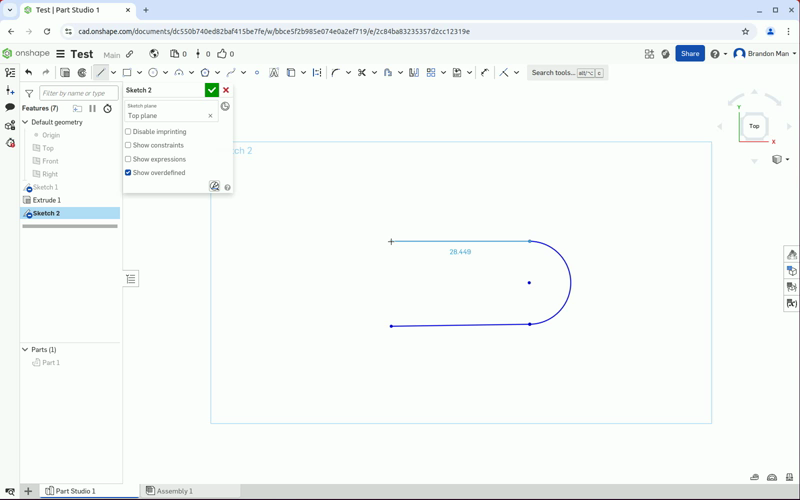
key_up(shift)
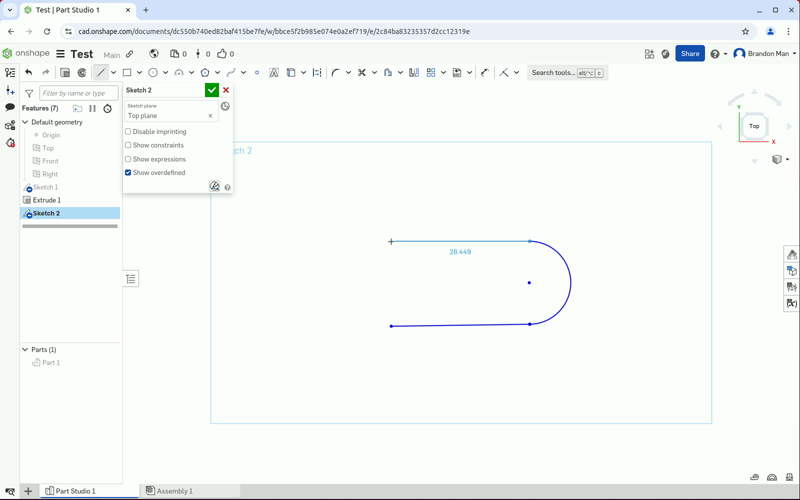
key(esc)
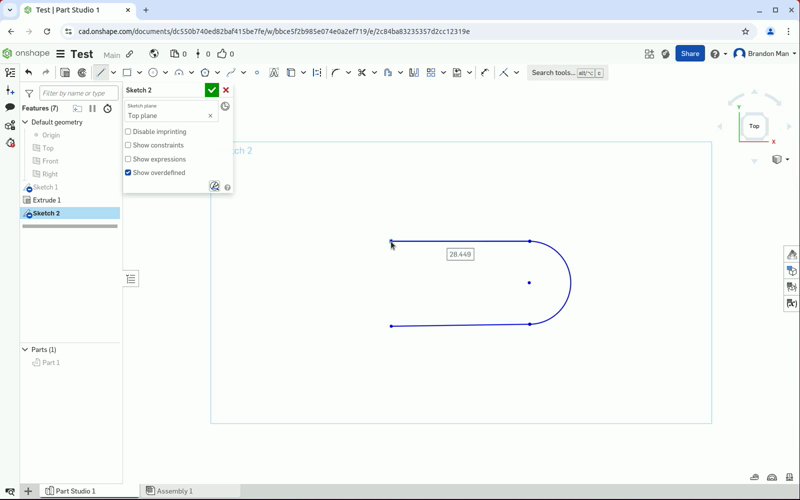
key(a)
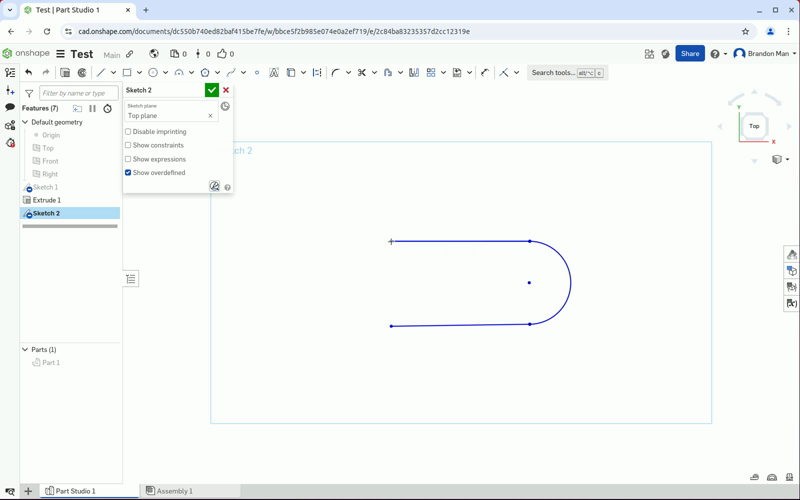
mouse_move(391, 241)
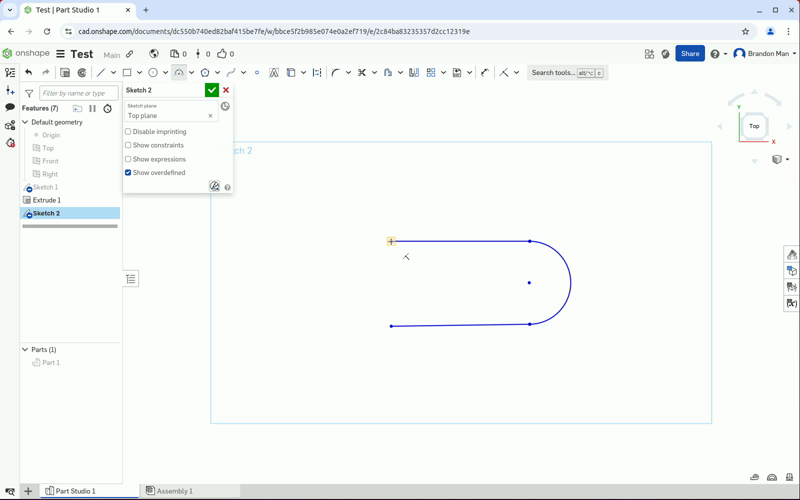
click(391, 241)
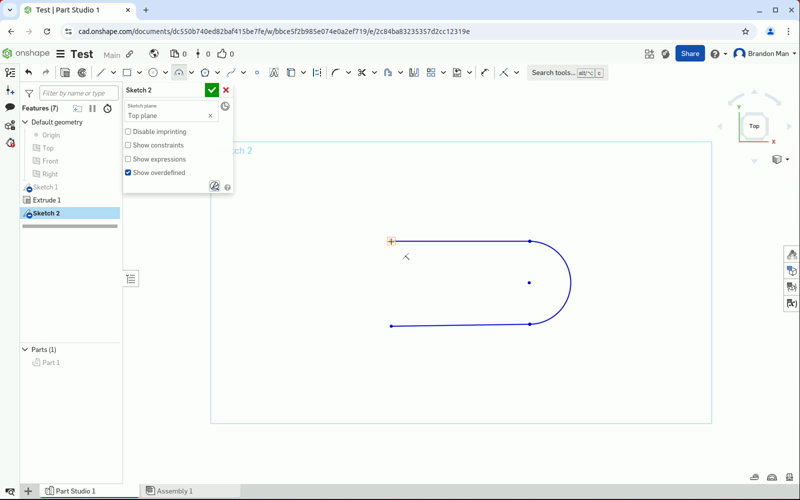
mouse_move(391, 326)
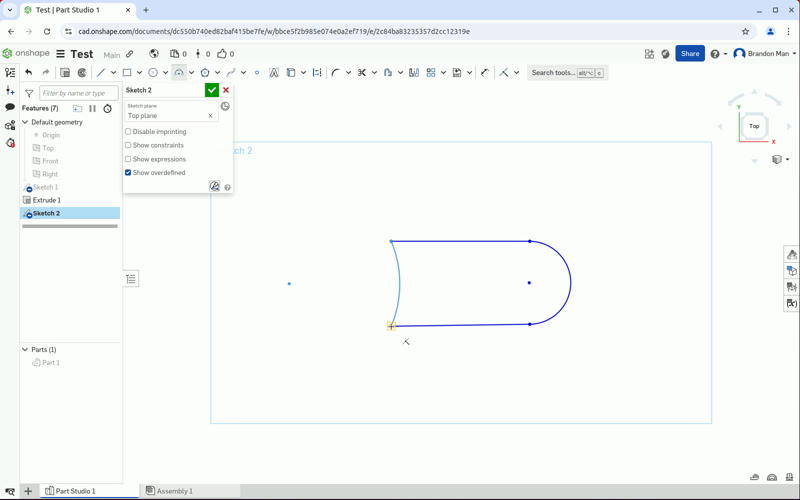
click(391, 326)
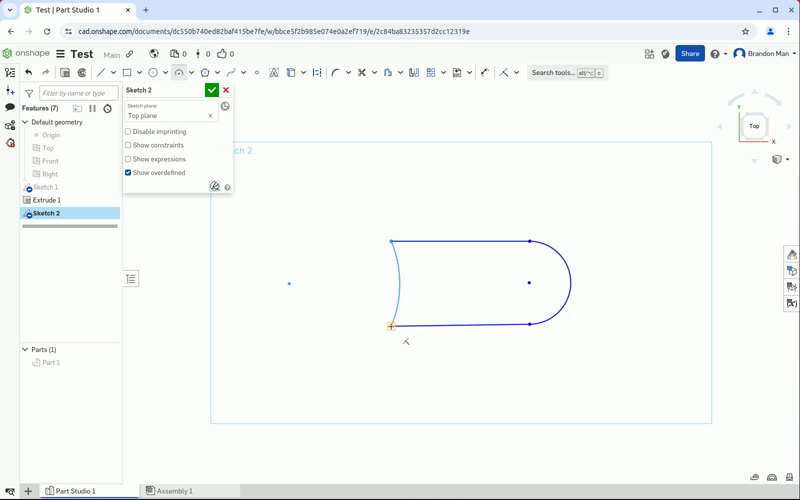
key_down(shift)
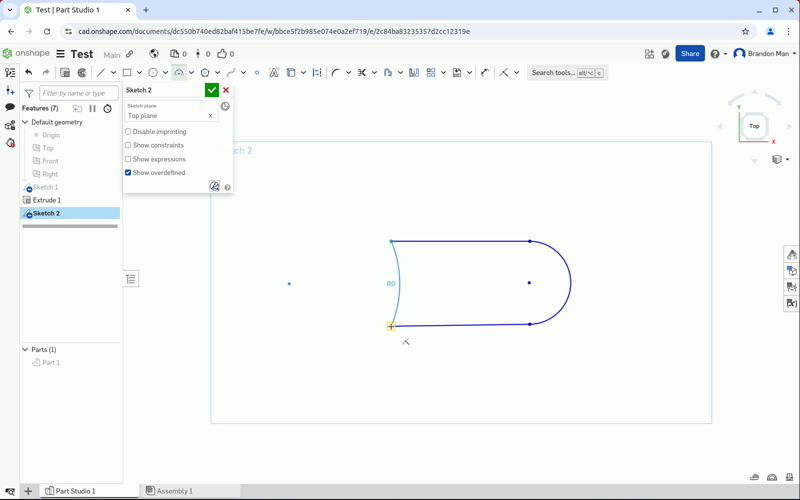
mouse_move(433, 283)
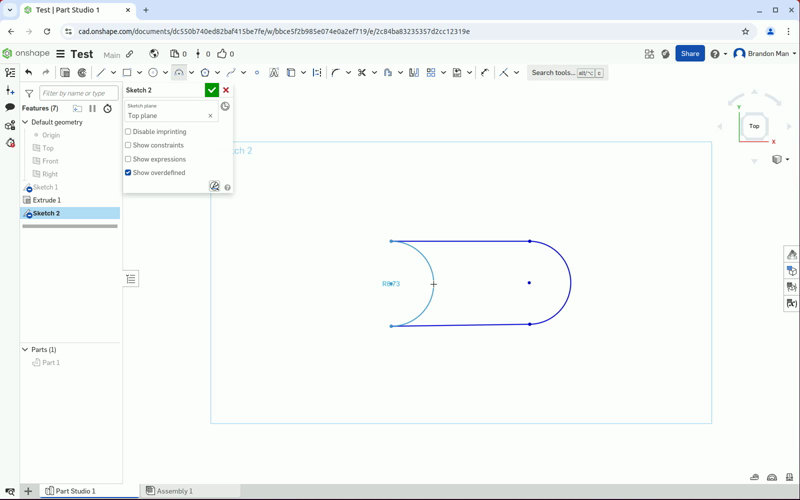
click(433, 283)
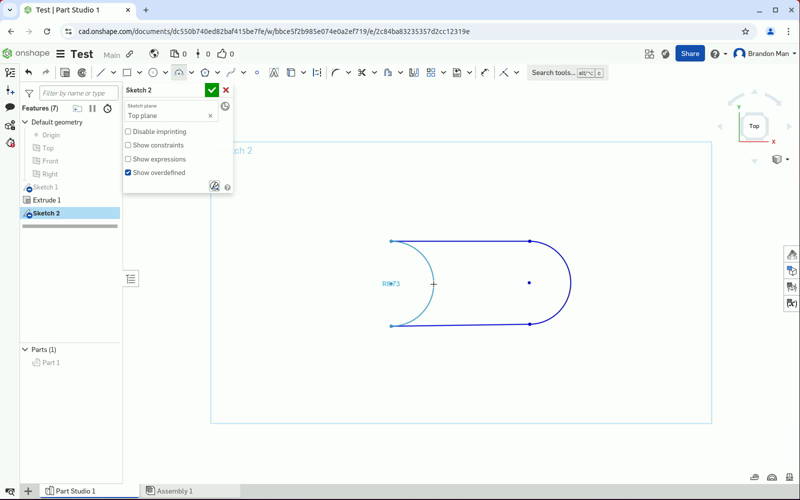
key_up(shift)
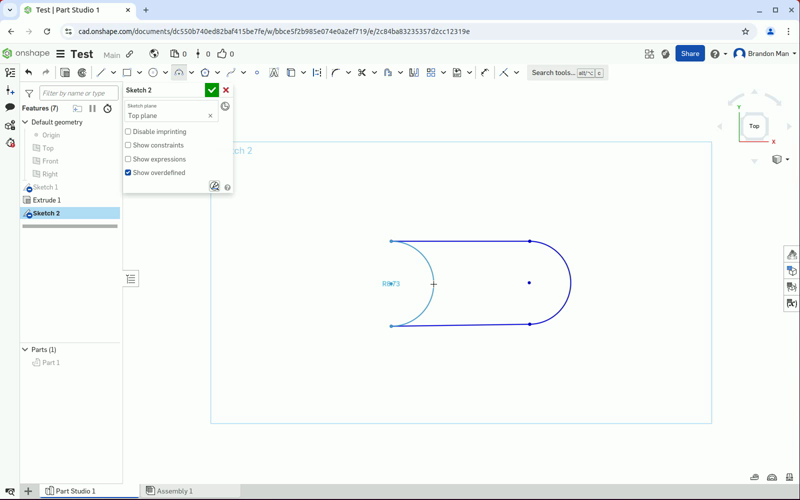
key(esc)
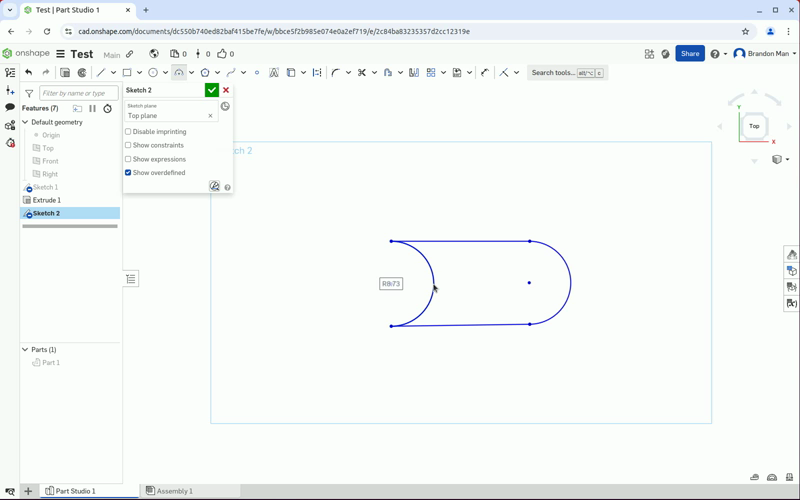
key(c)
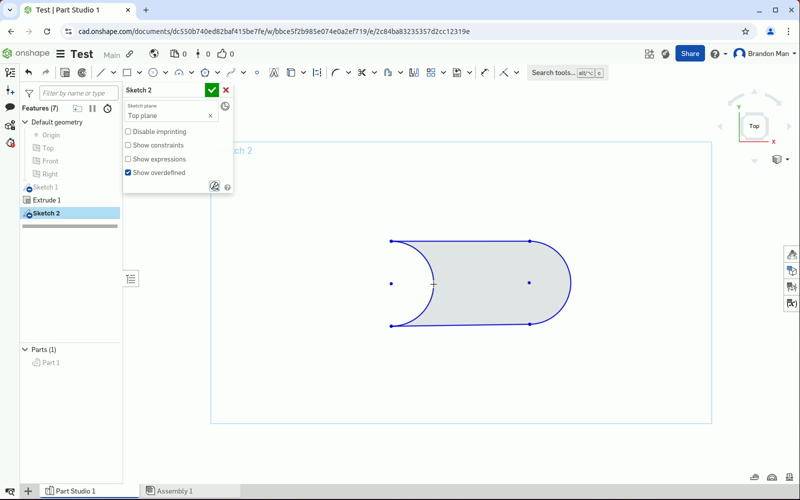
key_down(shift)
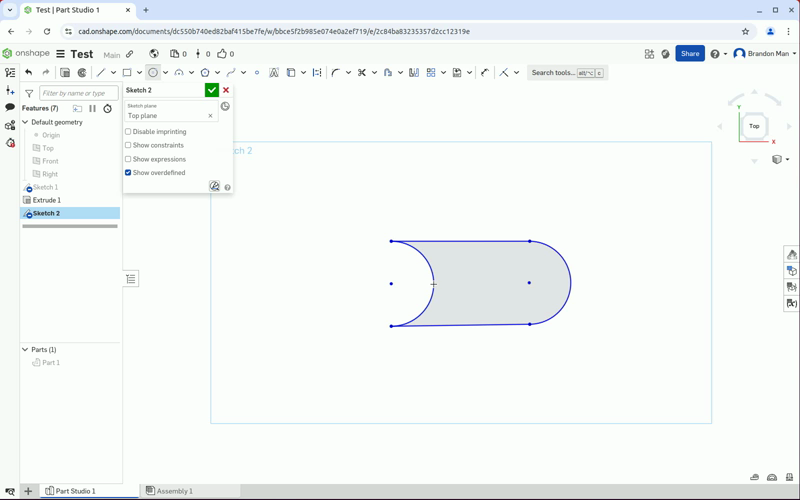
mouse_move(529, 282)
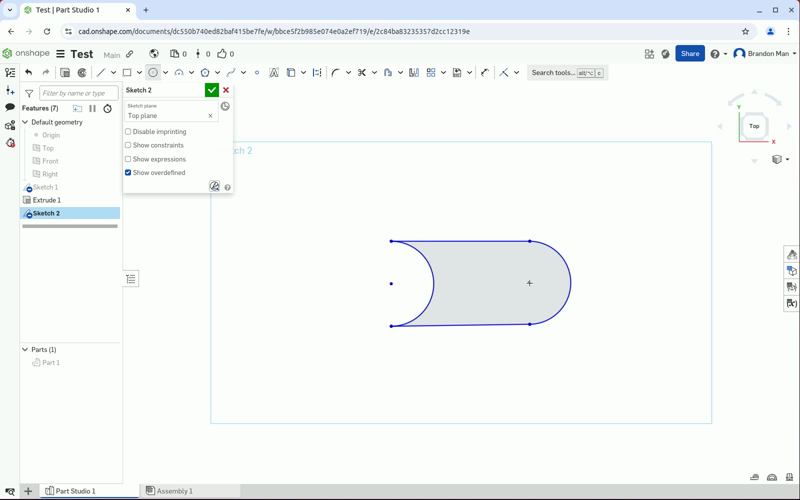
scroll(6)
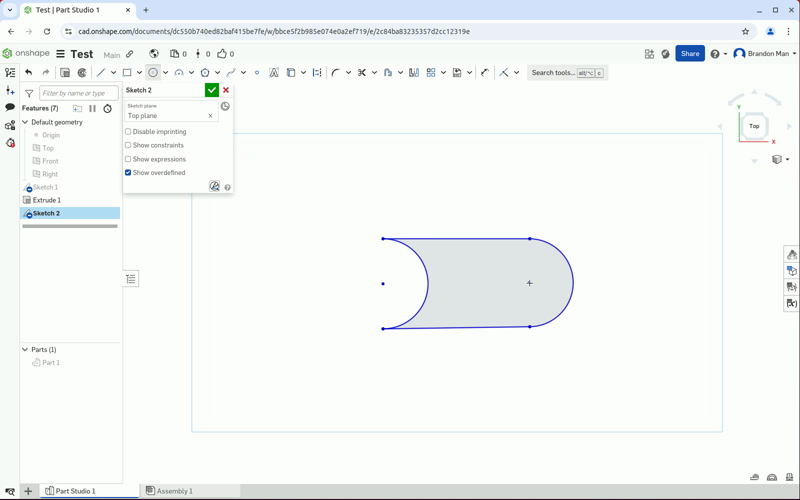
scroll(6)
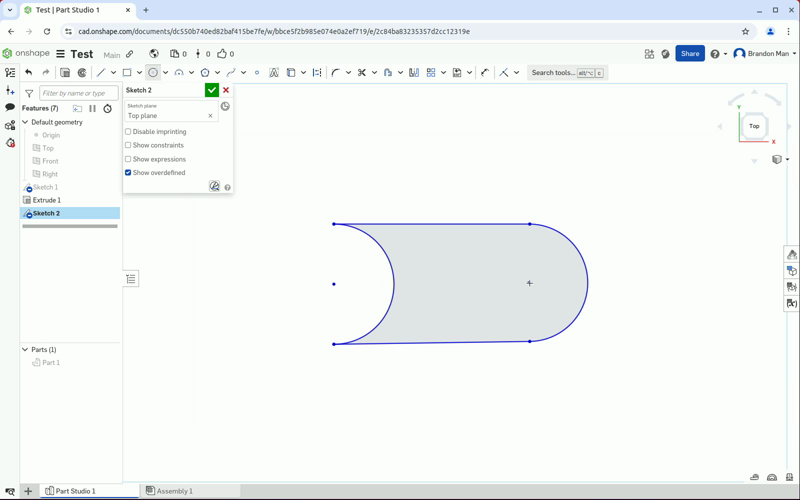
scroll(6)
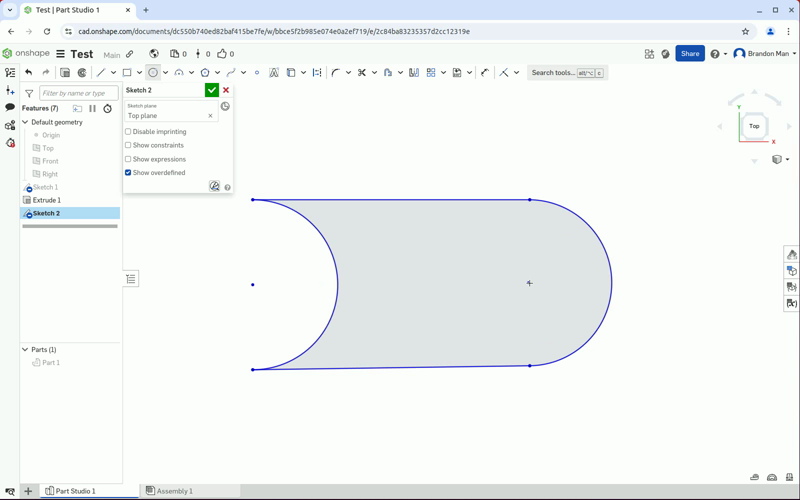
scroll(6)
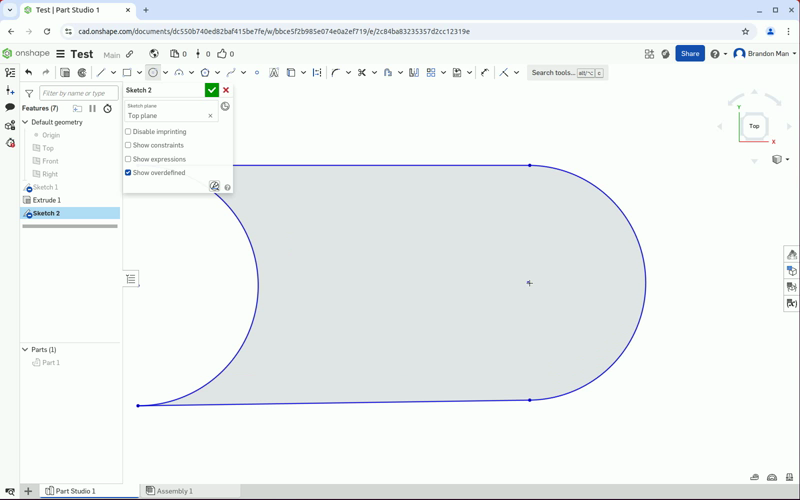
scroll(6)
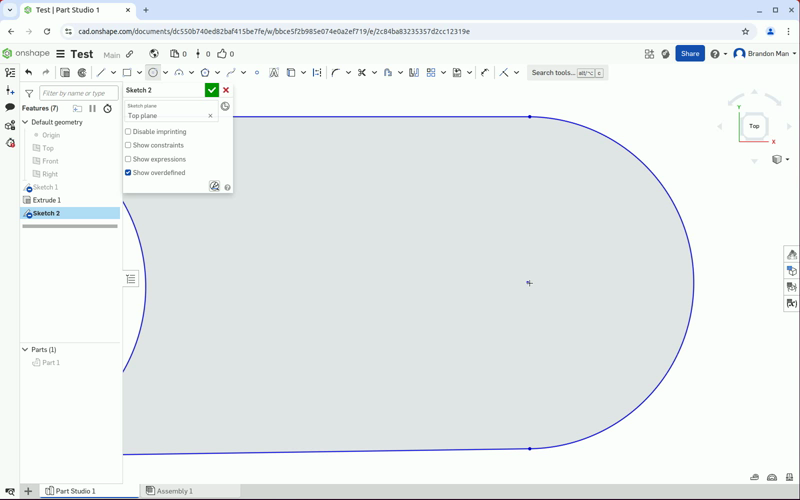
scroll(6)
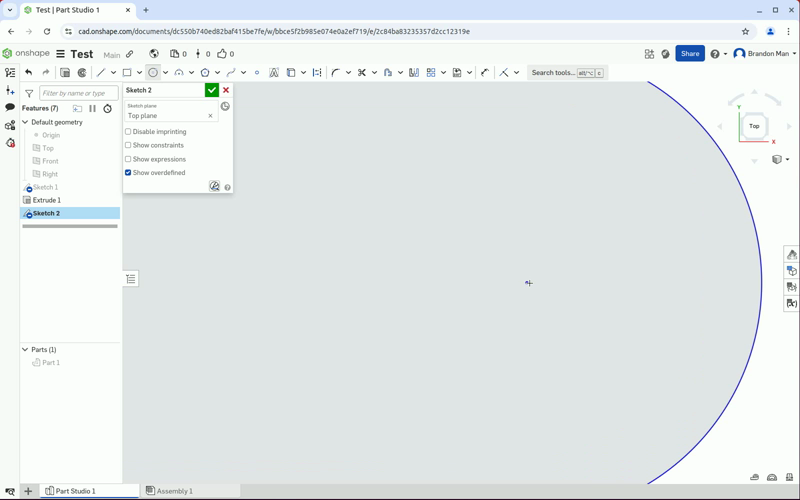
scroll(6)
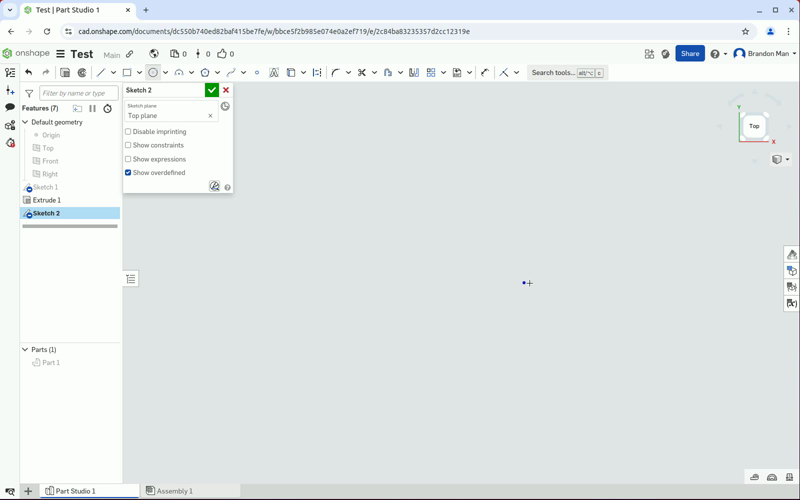
click(529, 282)
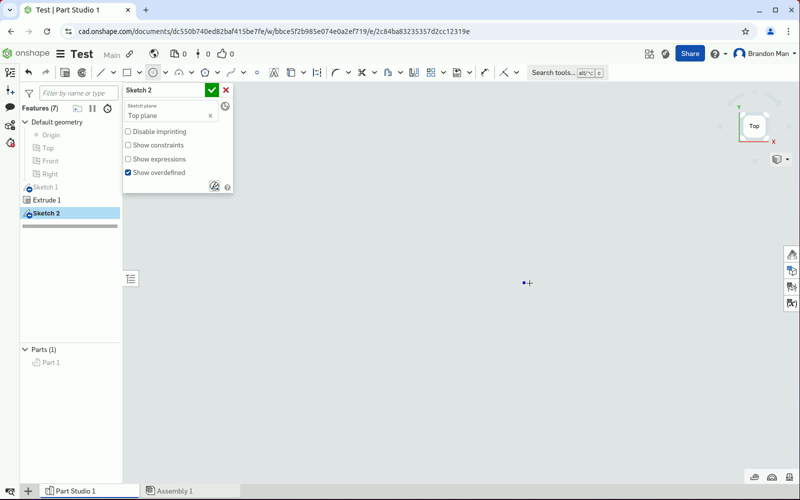
scroll(-6)
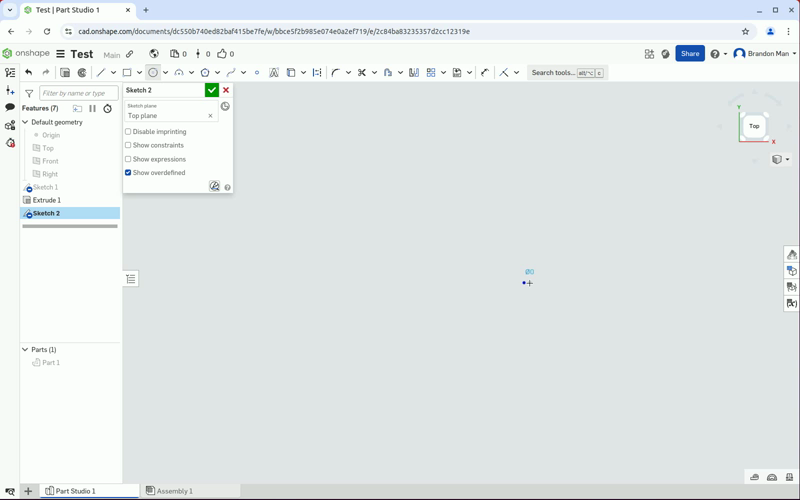
scroll(-6)
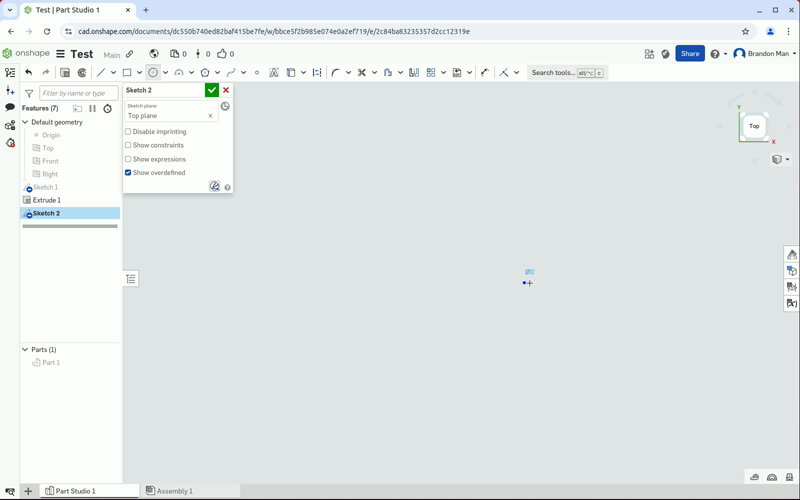
scroll(-6)
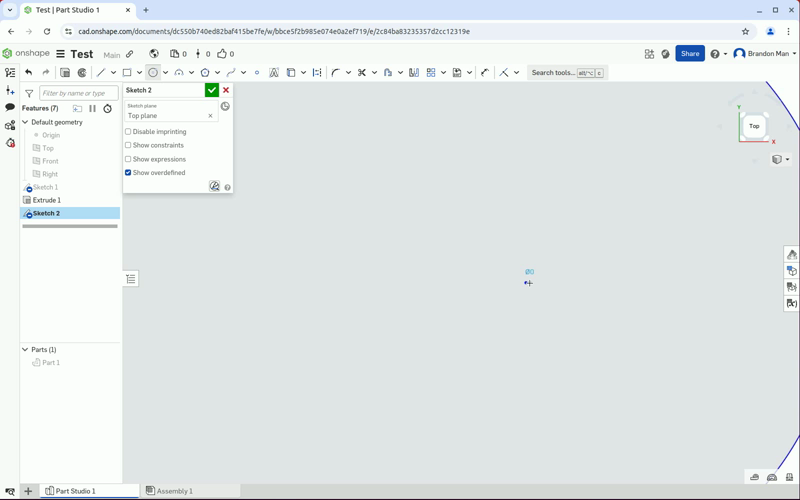
scroll(-6)
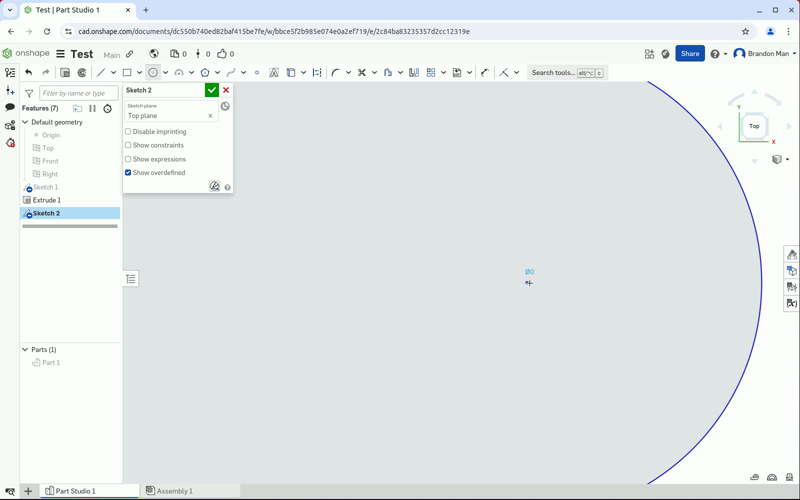
scroll(-6)
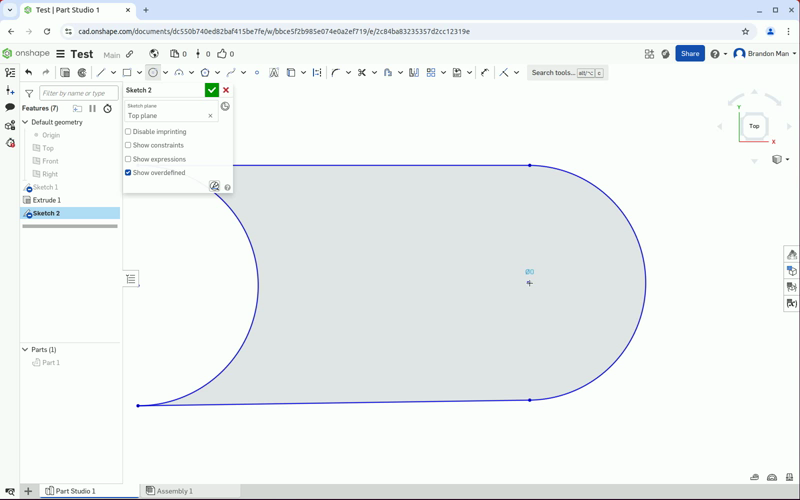
scroll(-6)
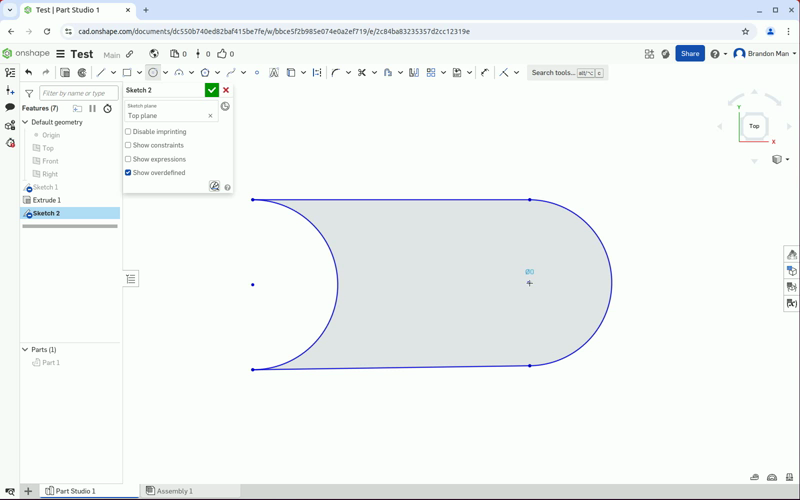
scroll(-6)
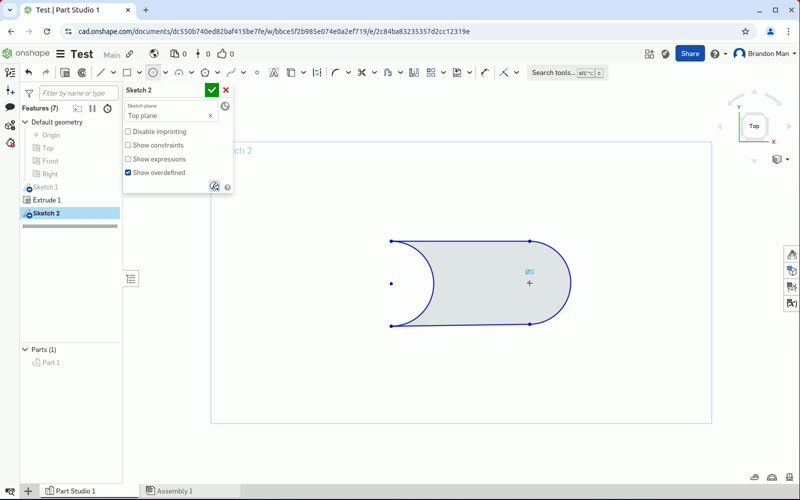
key_up(shift)
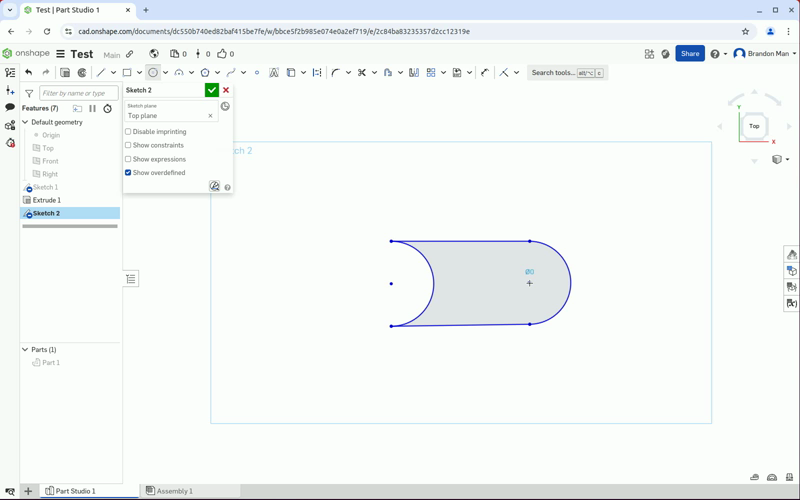
mouse_move(554, 282)
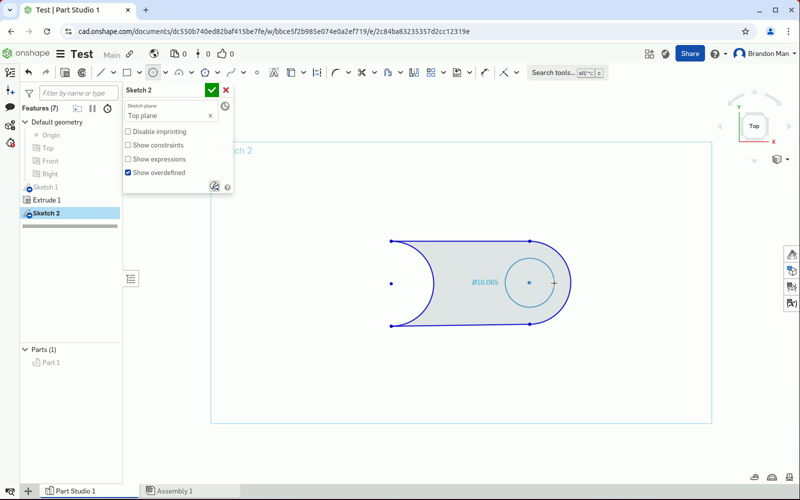
click(554, 282)
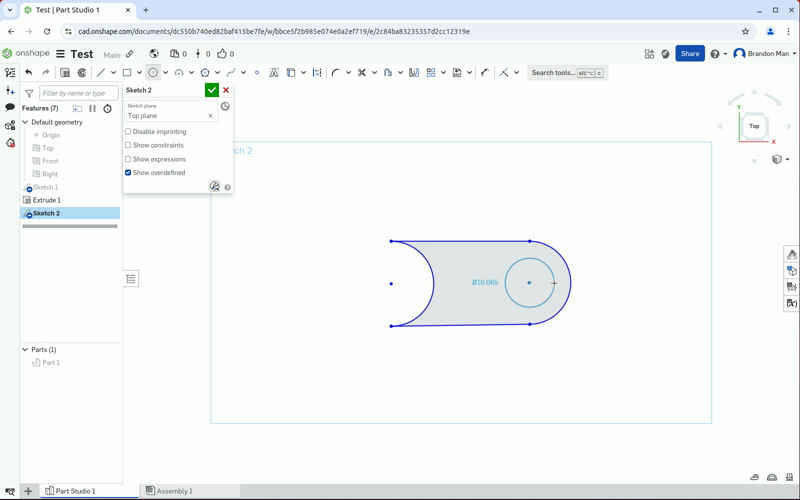
key(esc)
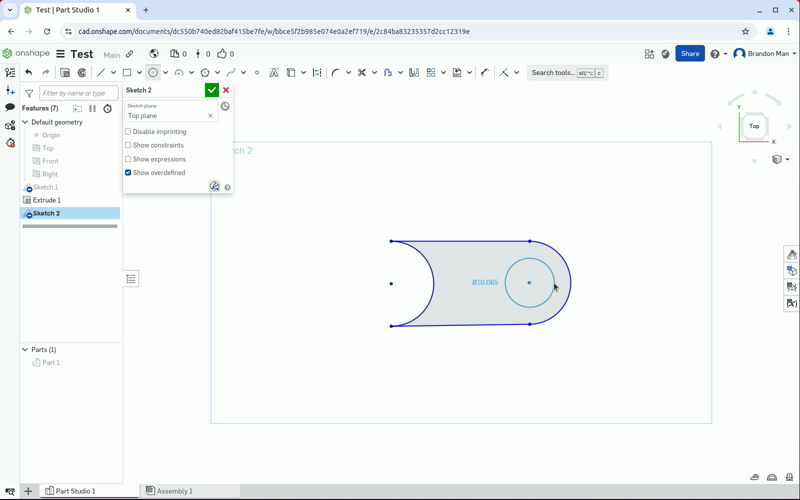
mouse_move(442, 318)
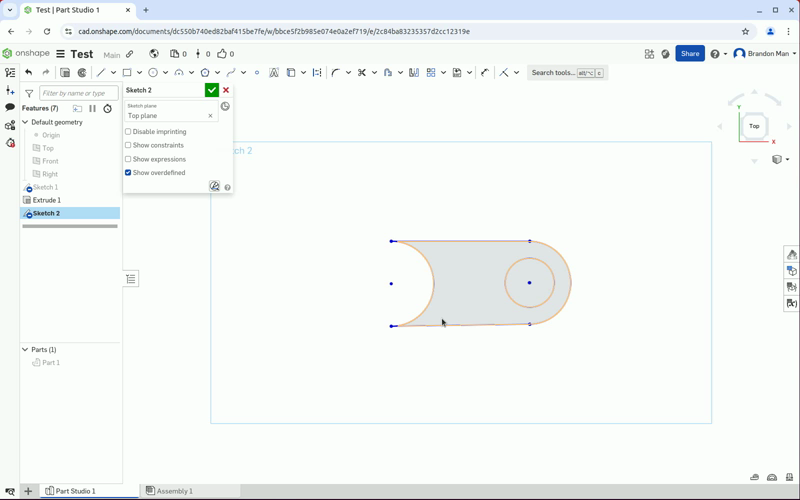
click(442, 318)
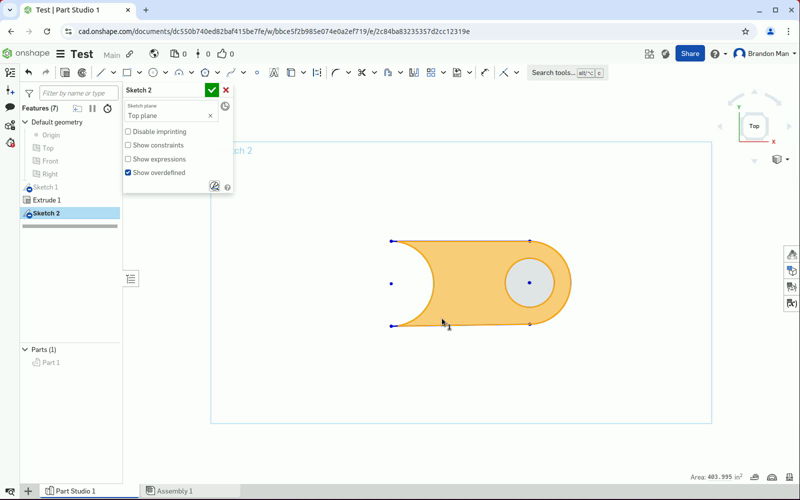
mouse_move(73, 352)
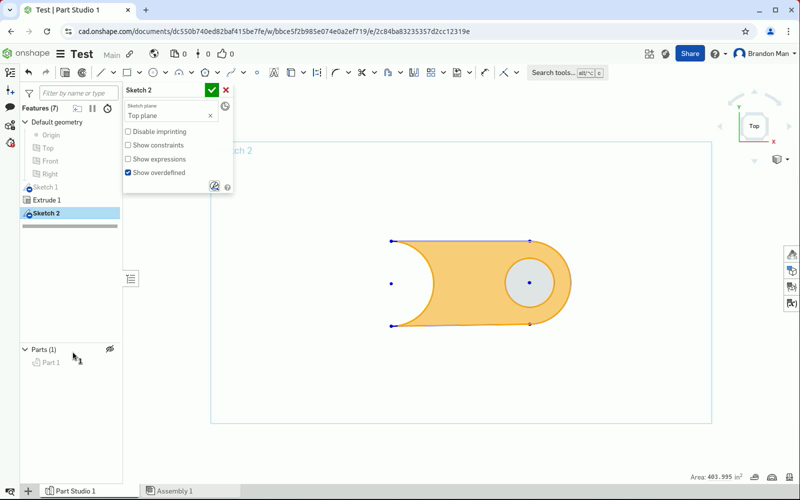
key(shift+y)
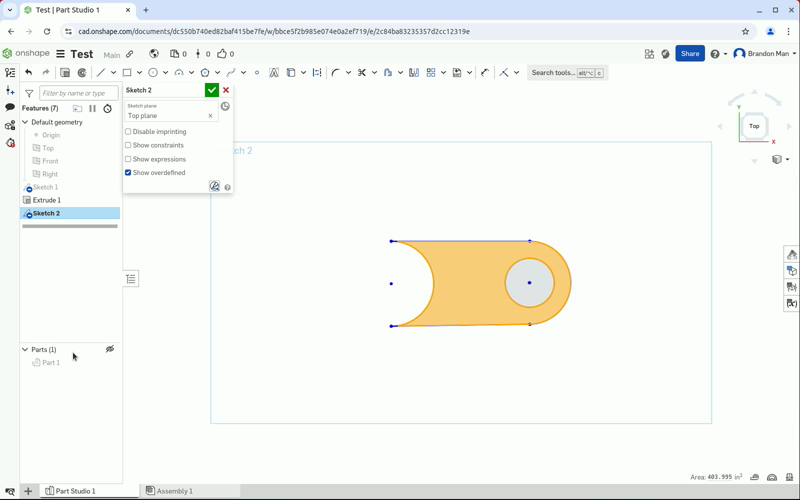
key(shift+e)
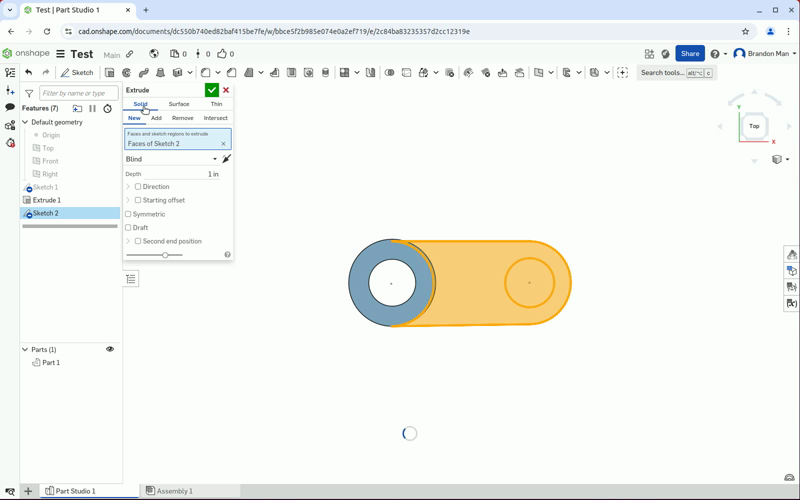
mouse_move(143, 106)
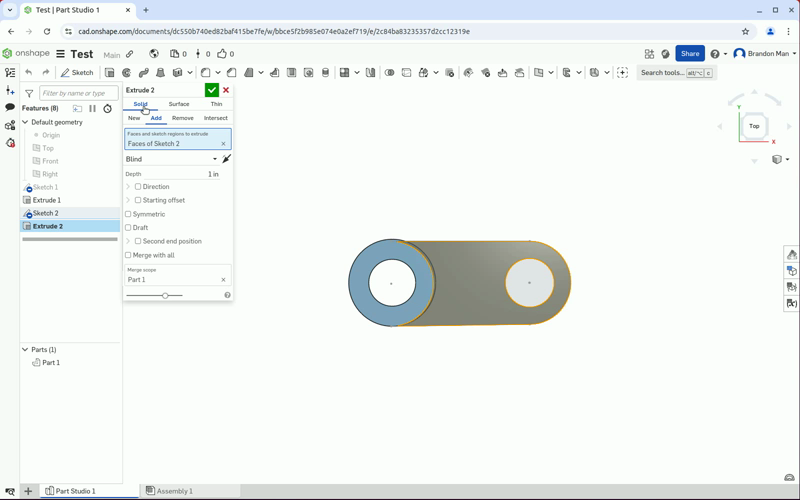
click(143, 106)
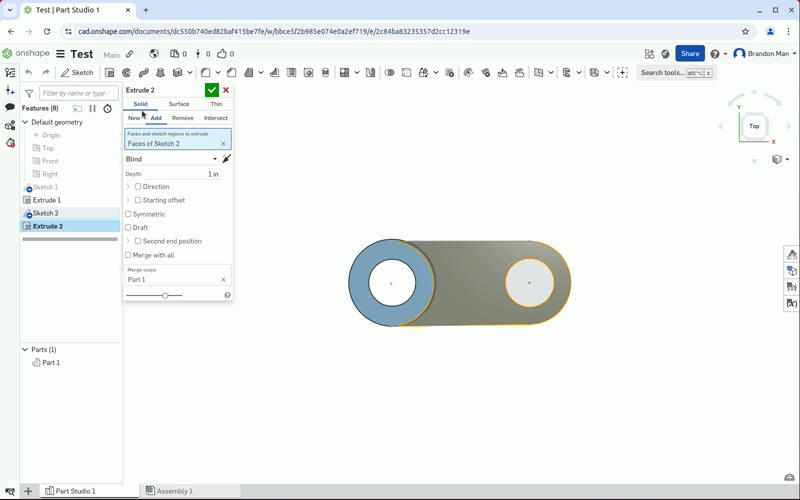
mouse_move(137, 120)
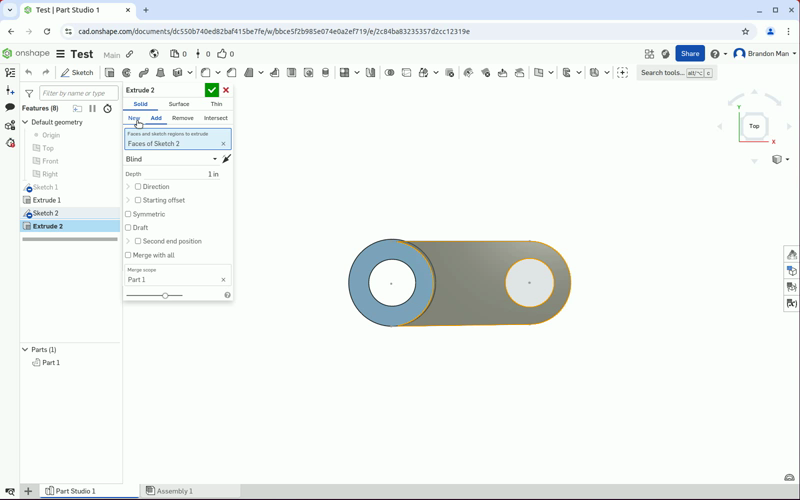
click(137, 120)
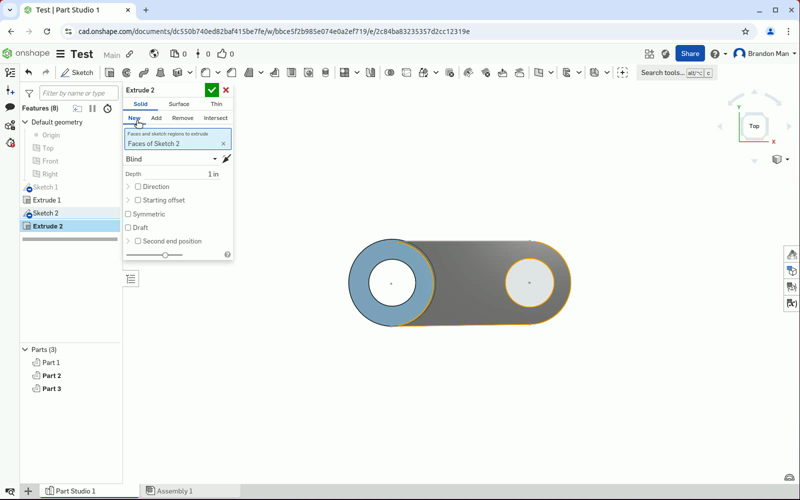
key(tab, 4)
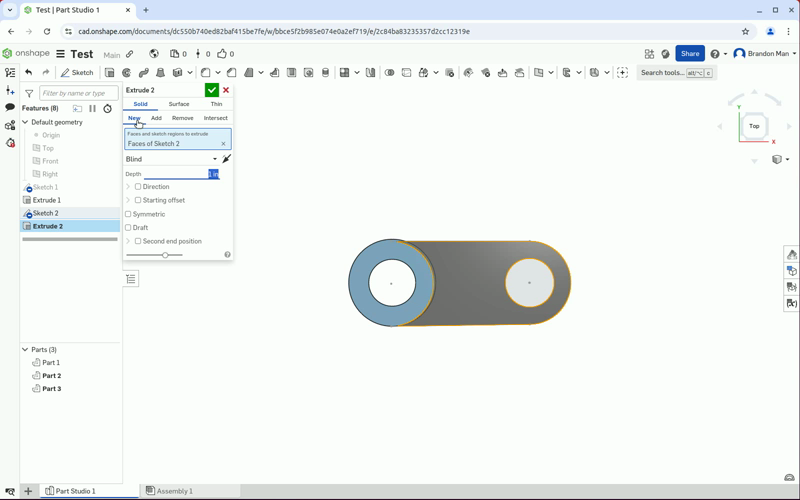
text(7.703)
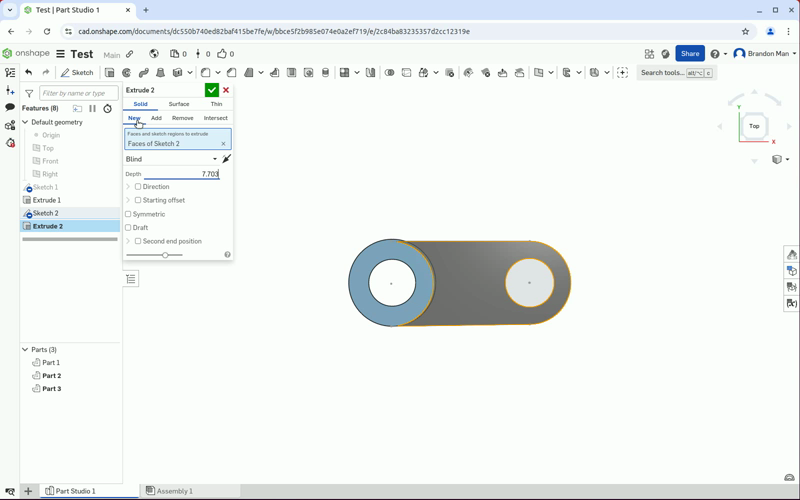
key(enter)
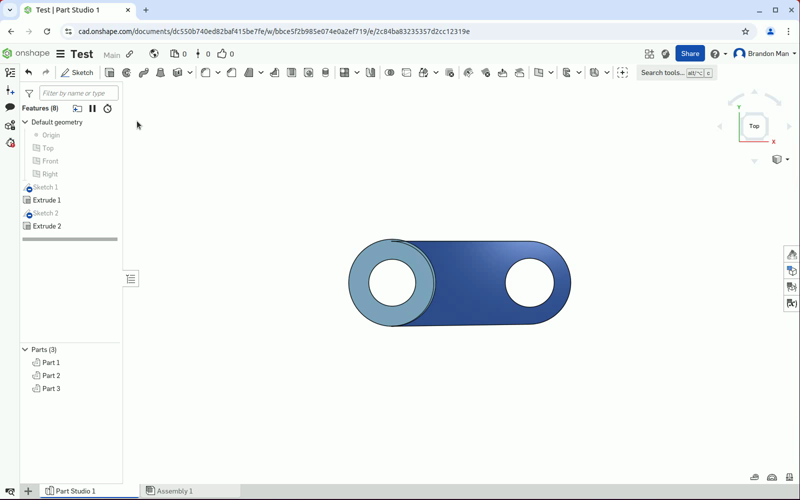
key(shift+h)
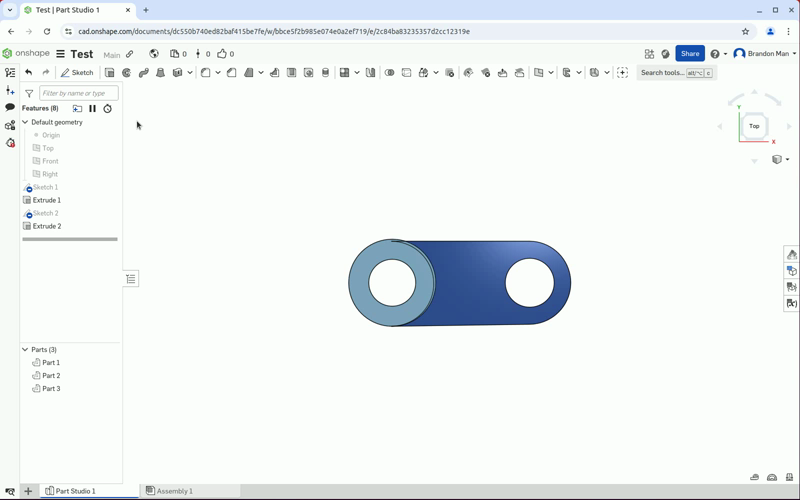
key(shift+h)
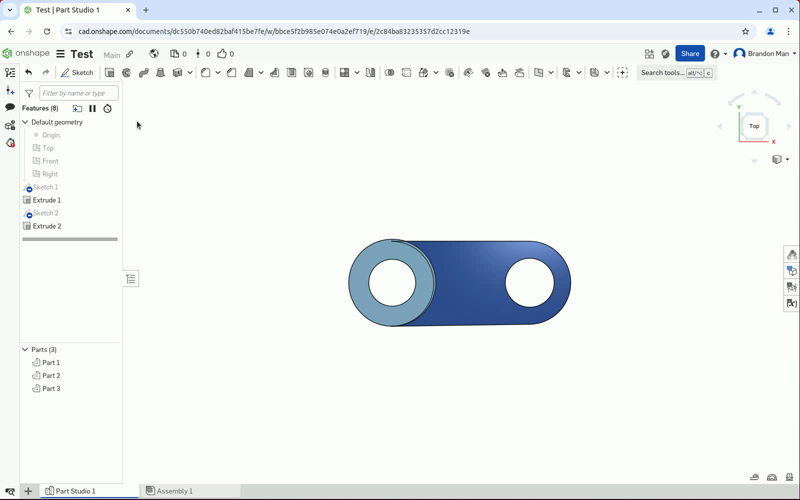
mouse_move(73, 189)
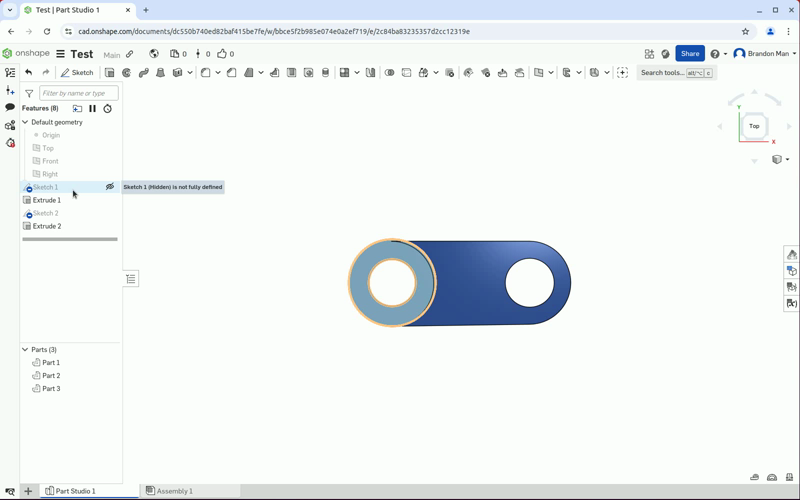
click(73, 189)
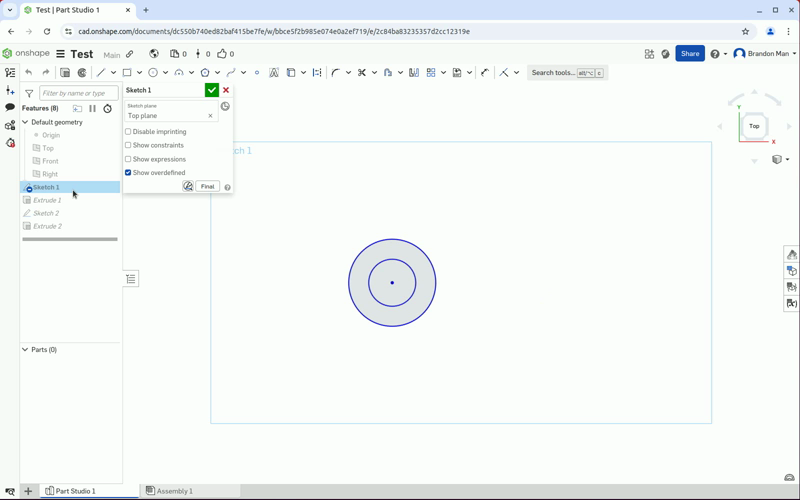
mouse_move(229, 92)
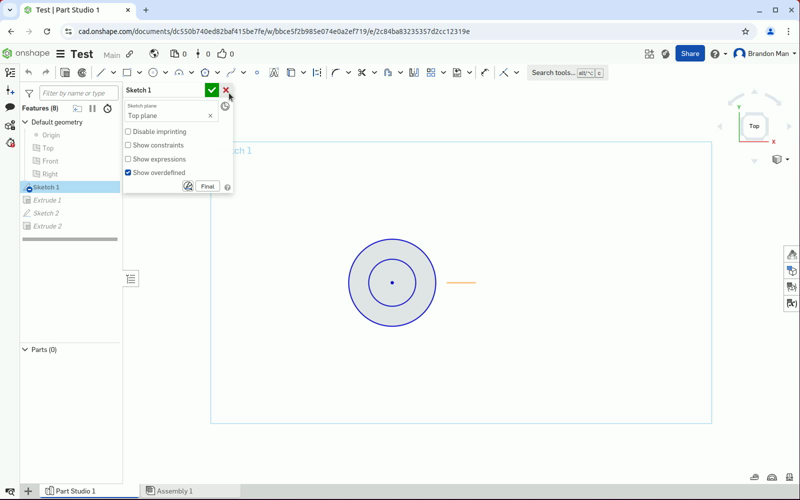
click(229, 92)
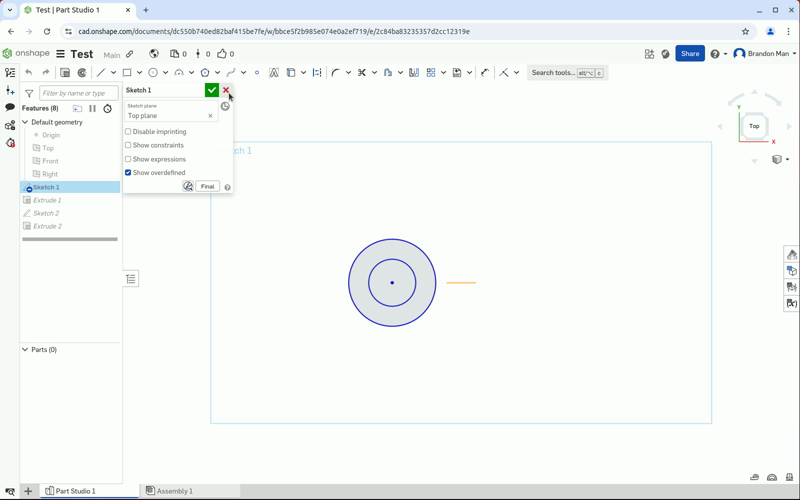
key(shift+s)
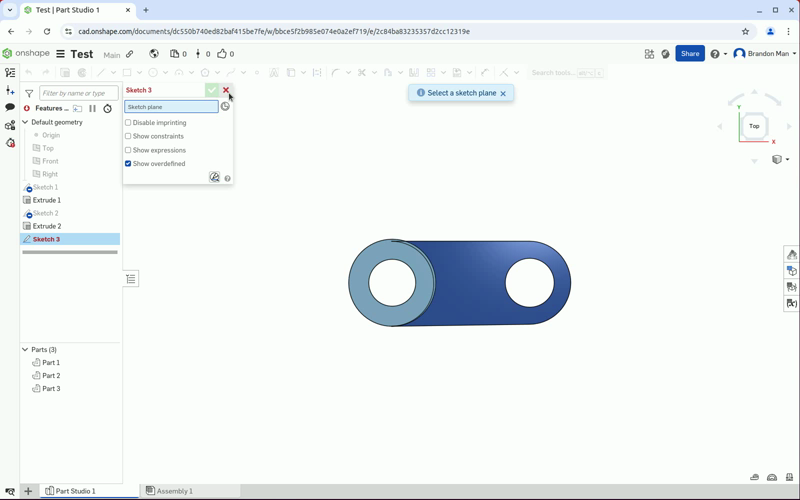
mouse_move(73, 150)
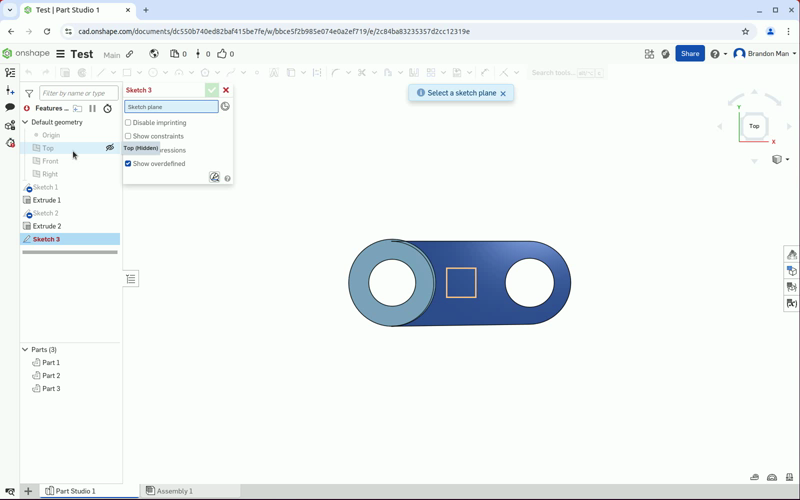
click(73, 150)
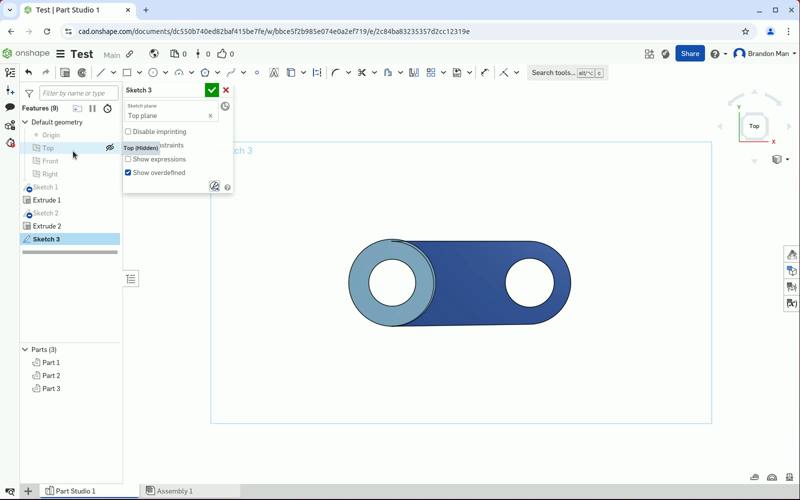
mouse_move(73, 352)
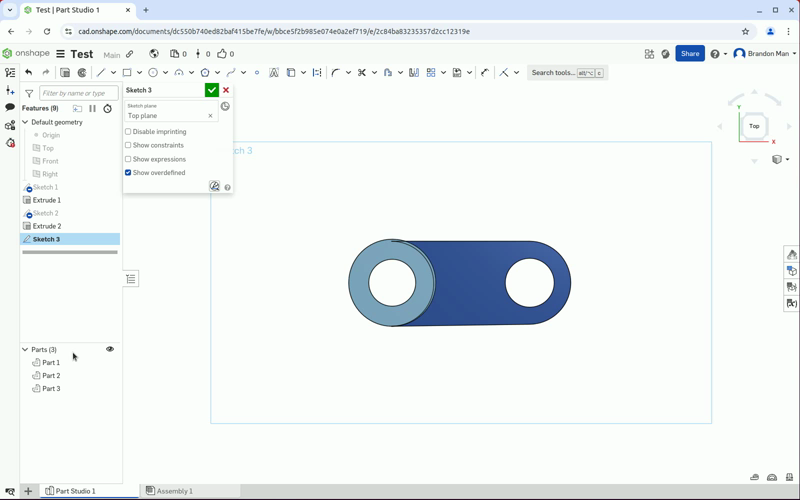
key(y)
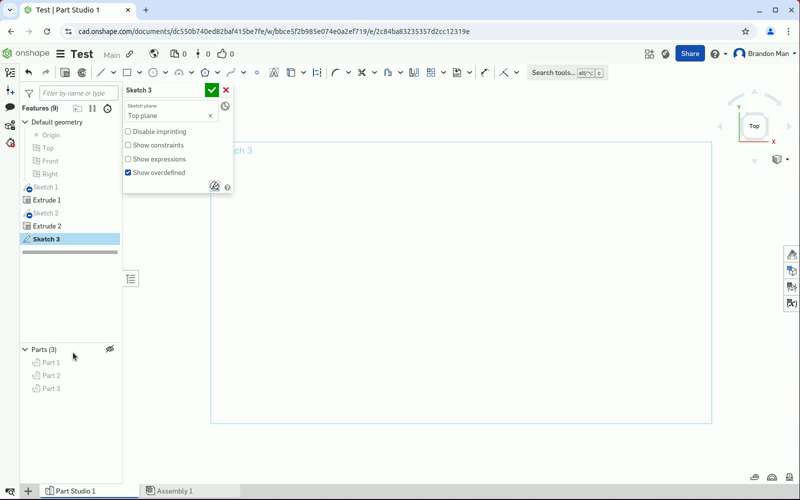
key(c)
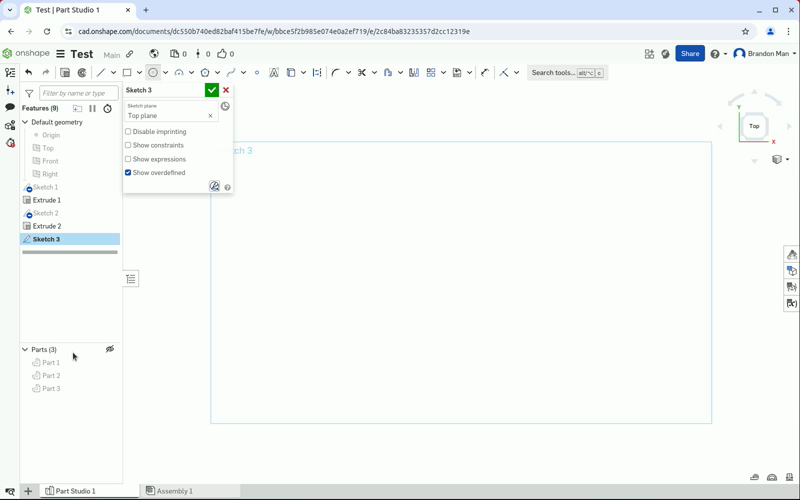
key_down(shift)
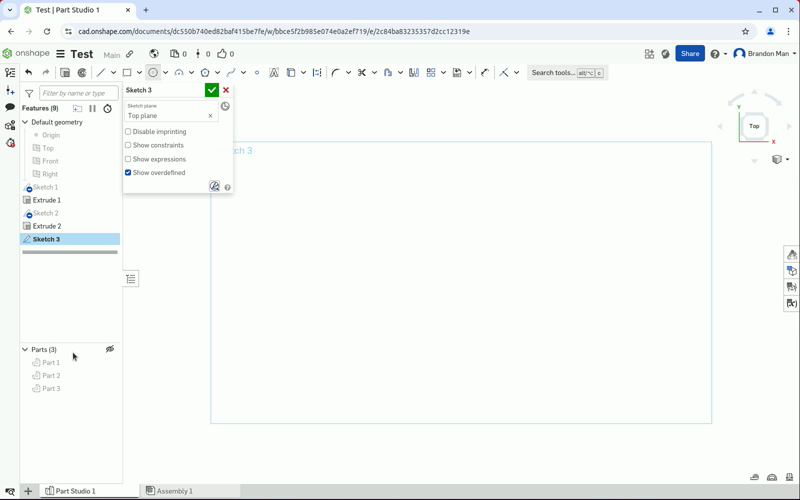
mouse_move(392, 282)
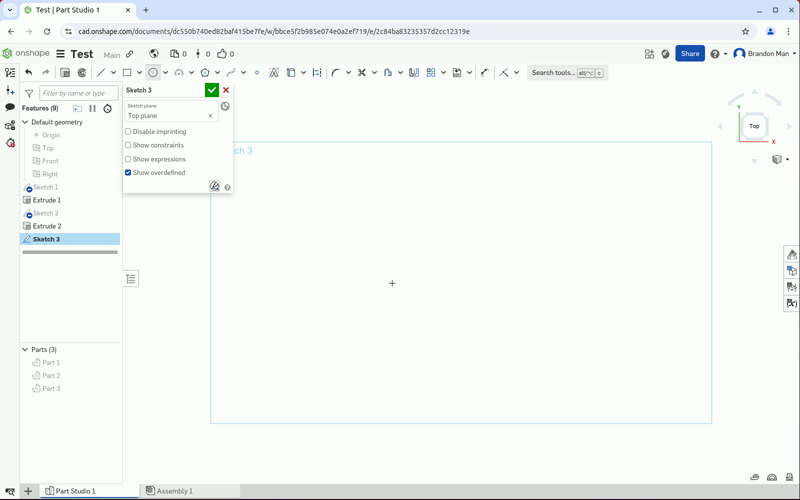
click(392, 282)
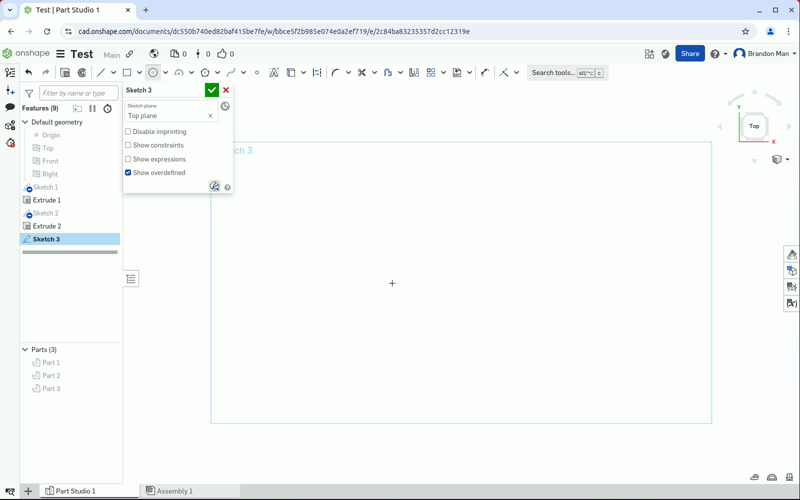
key_up(shift)
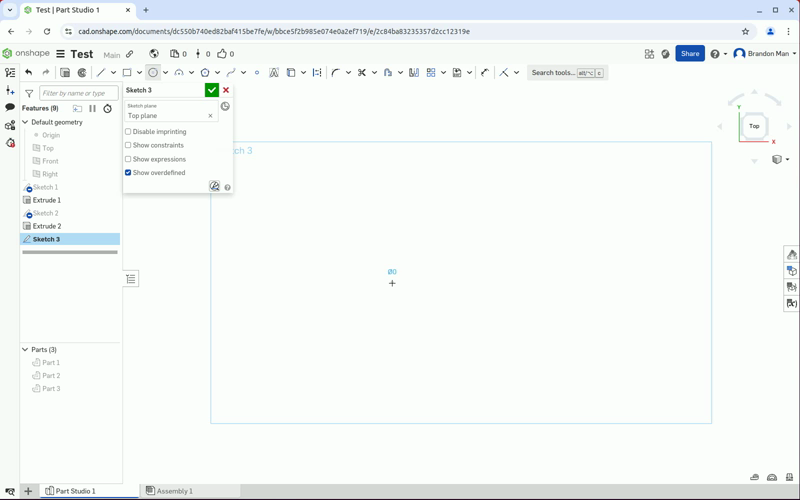
mouse_move(435, 282)
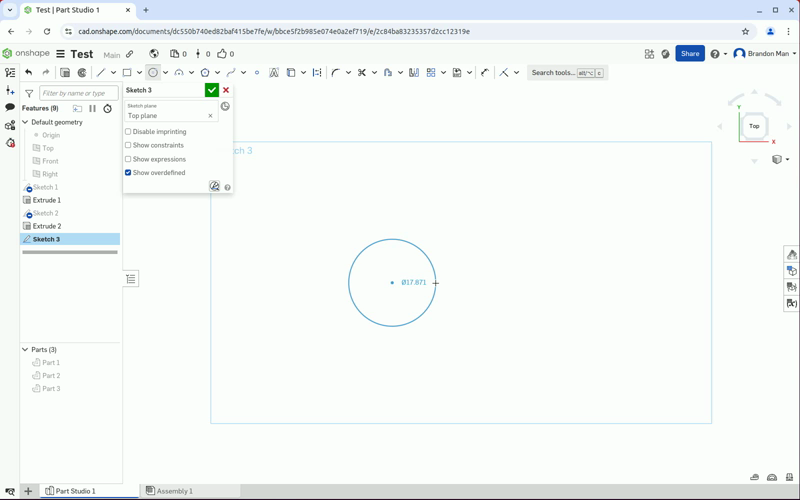
click(435, 282)
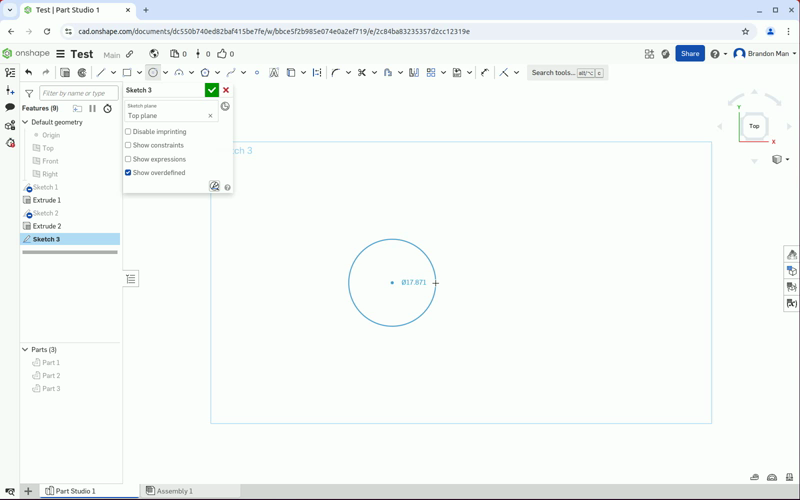
key(esc)
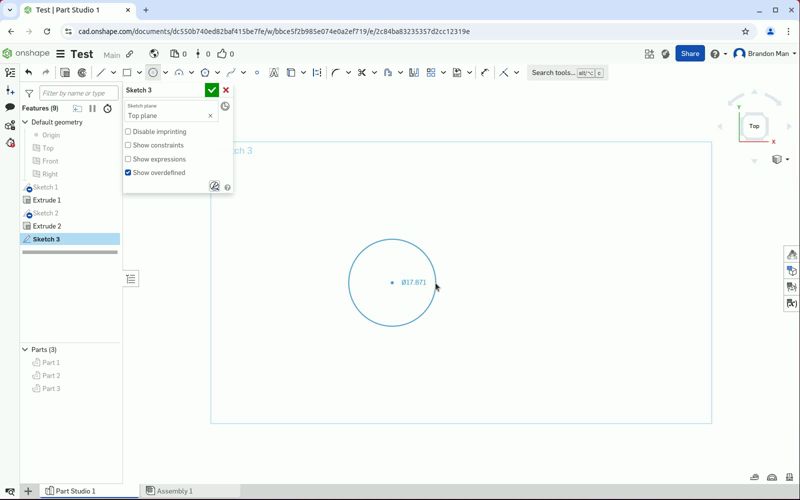
key(c)
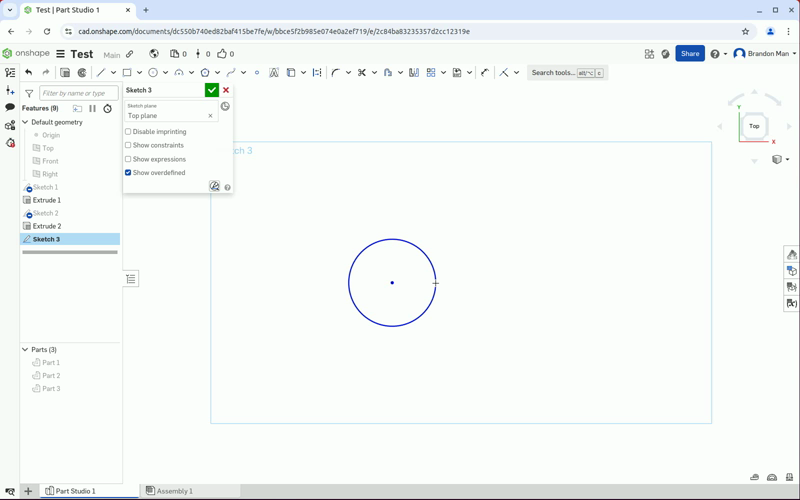
key_down(shift)
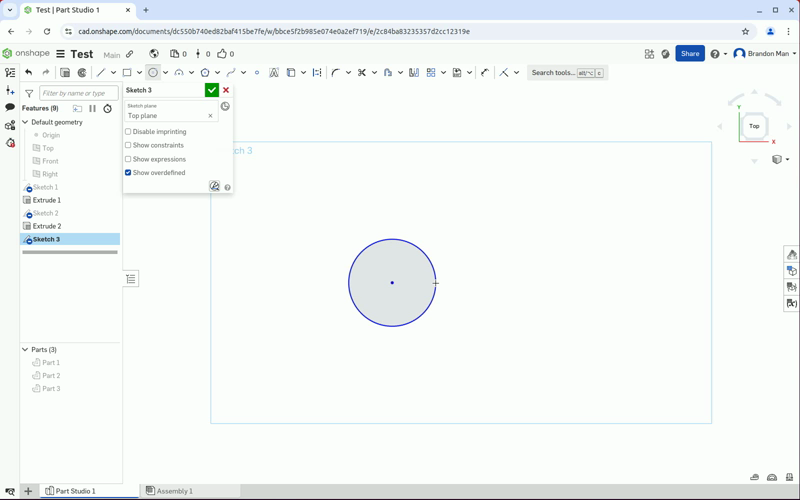
mouse_move(392, 282)
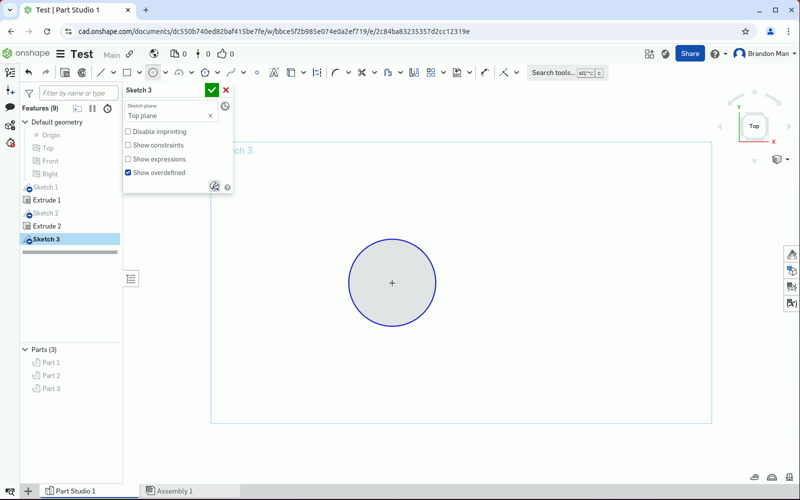
click(392, 282)
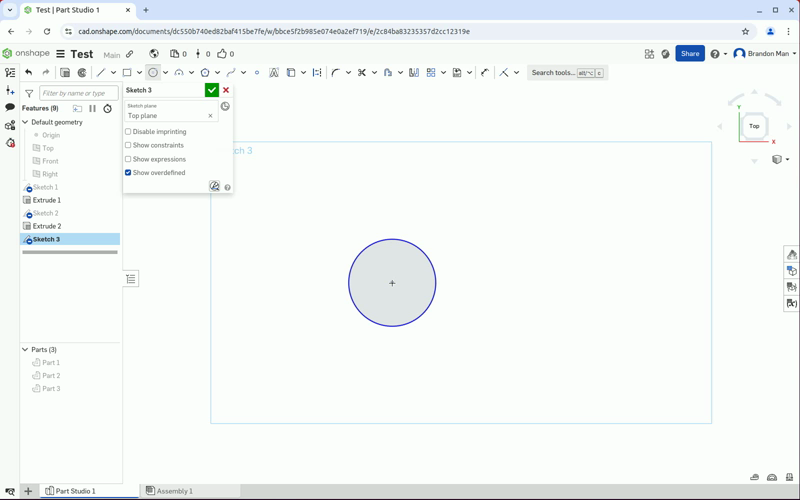
key_up(shift)
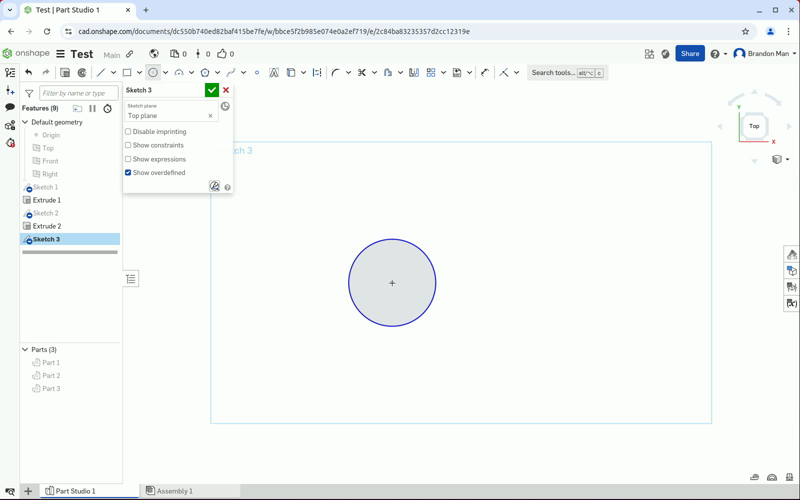
mouse_move(415, 282)
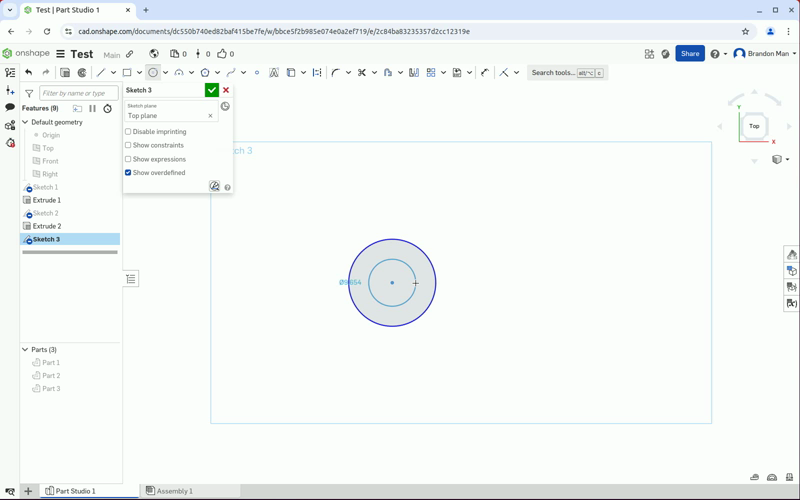
click(415, 282)
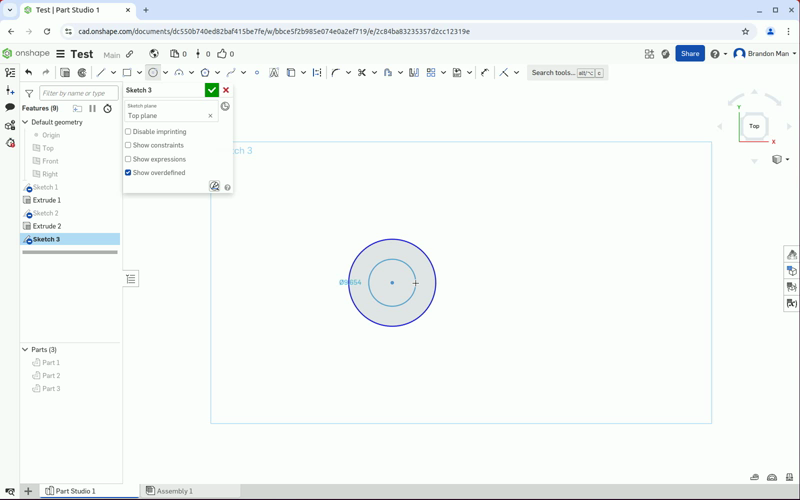
key(esc)
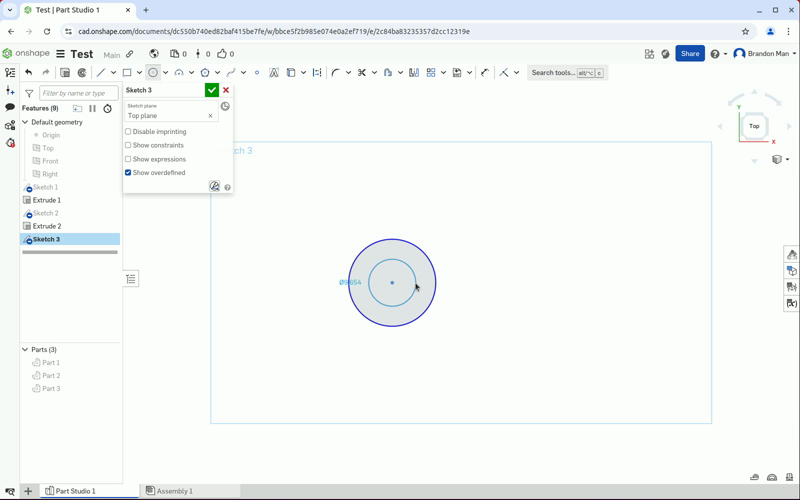
mouse_move(409, 315)
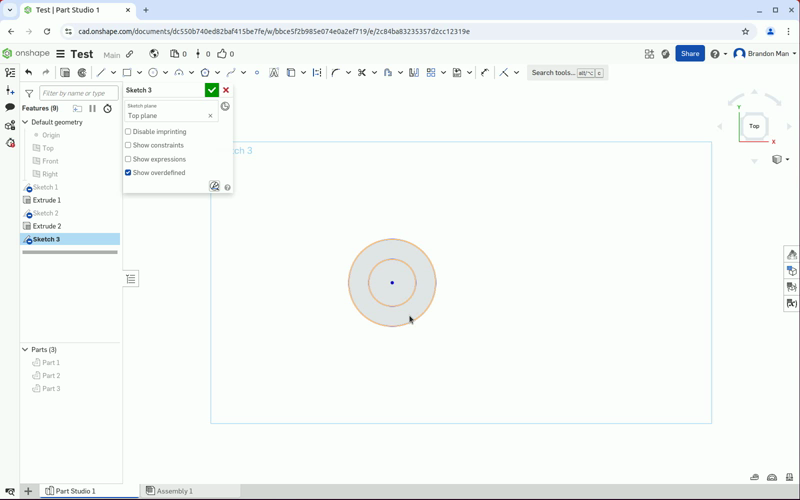
click(409, 315)
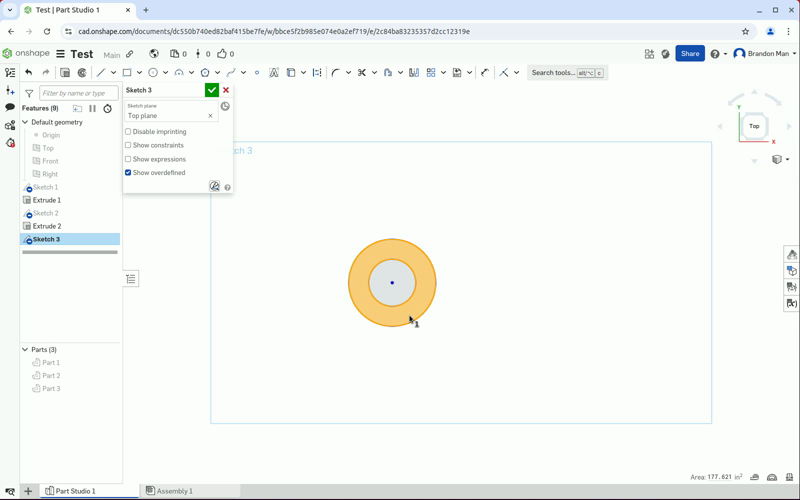
mouse_move(73, 352)
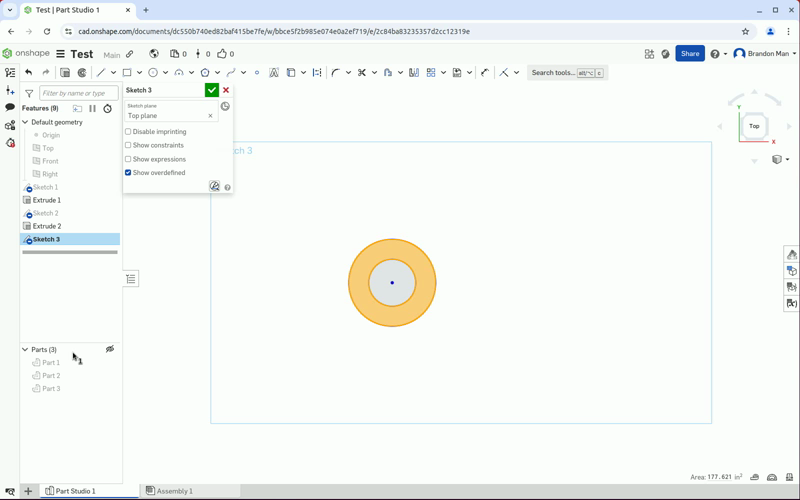
key(shift+y)
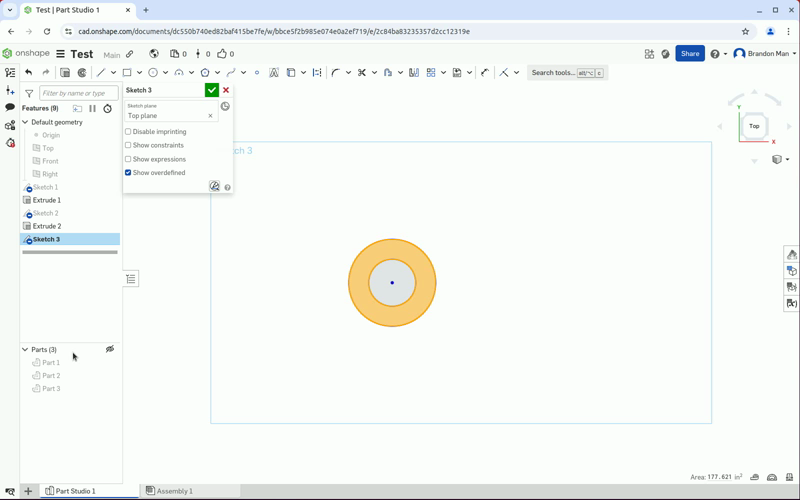
key(shift+e)
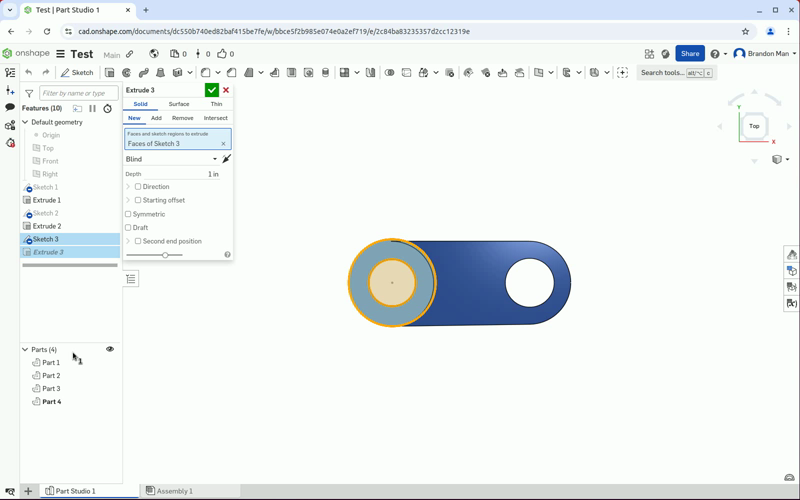
mouse_move(143, 106)
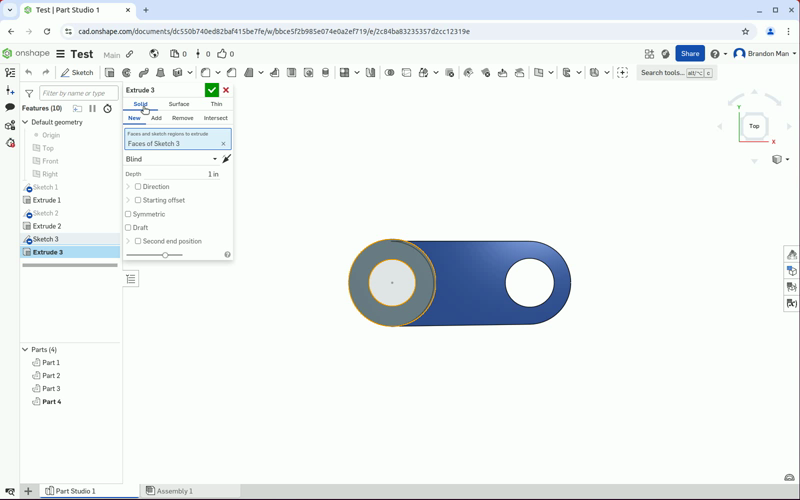
click(143, 106)
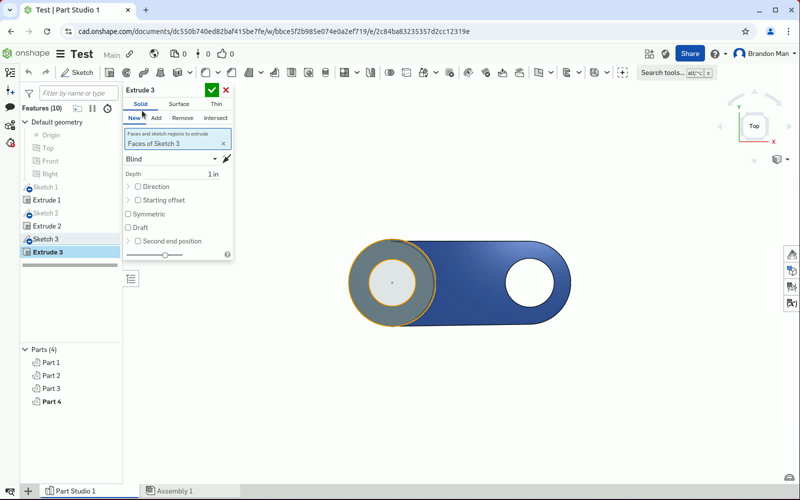
mouse_move(137, 120)
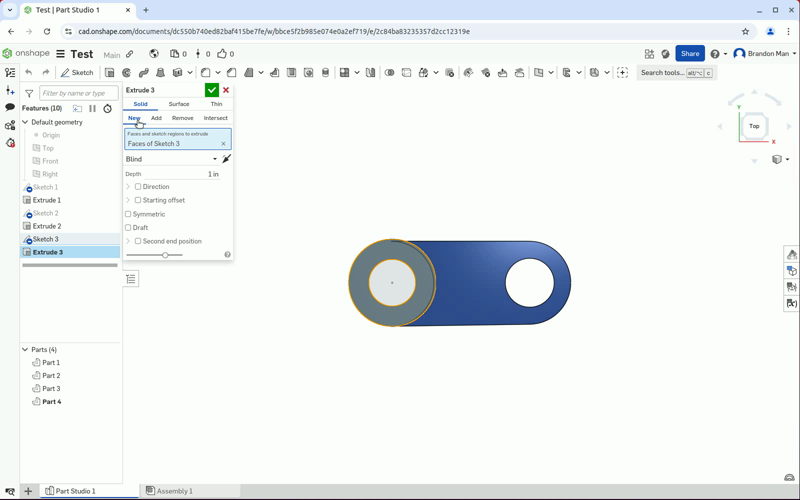
click(137, 120)
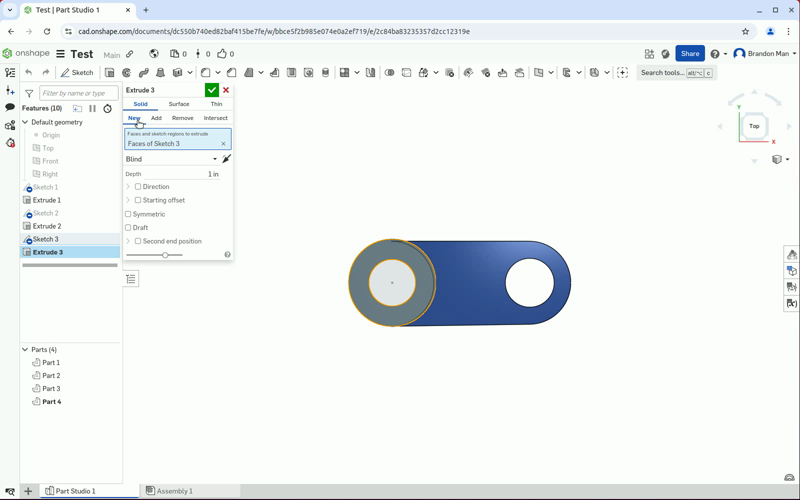
key(tab, 4)
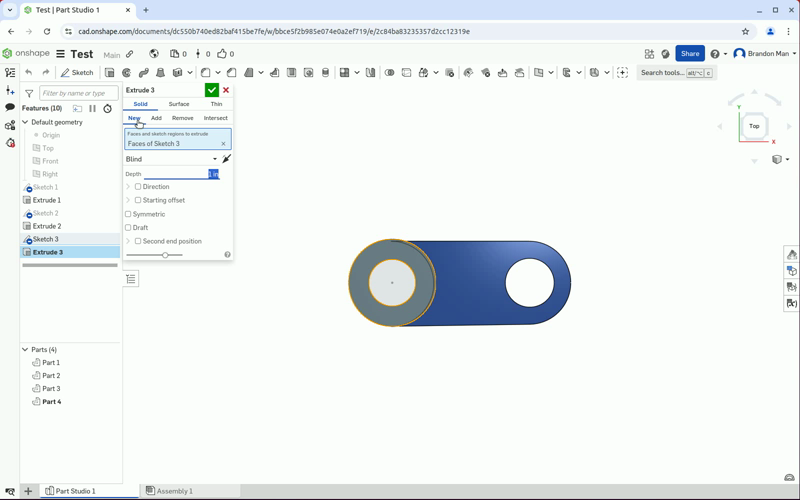
text(15.165)
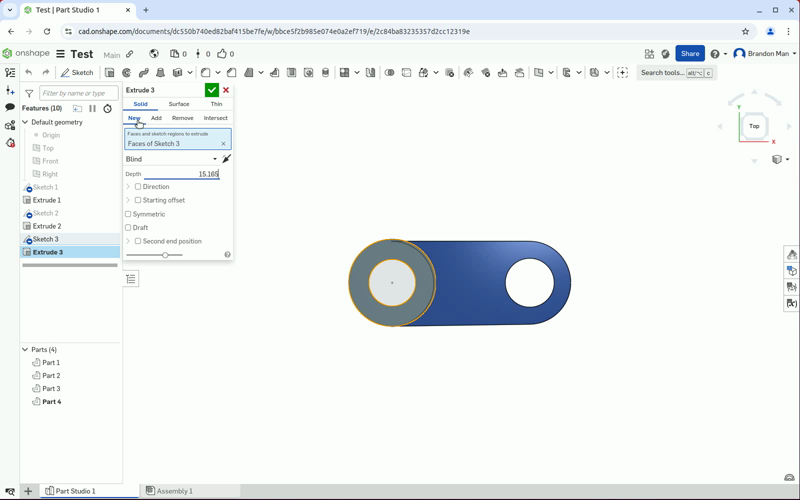
key(enter)
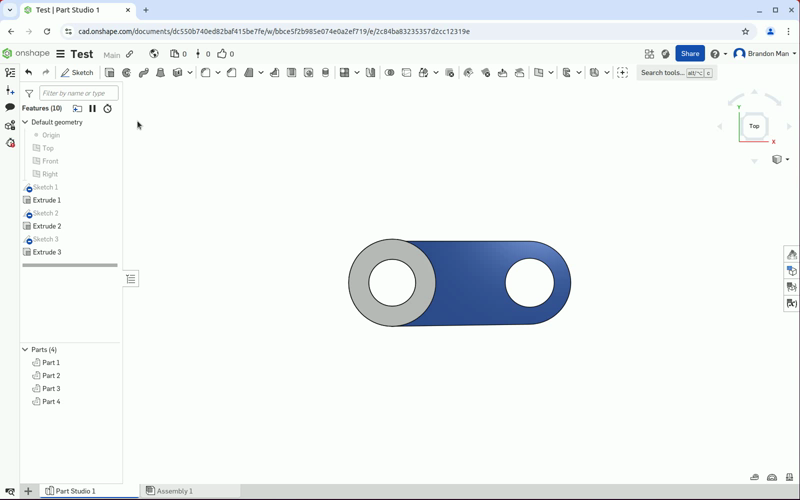
key(shift+h)
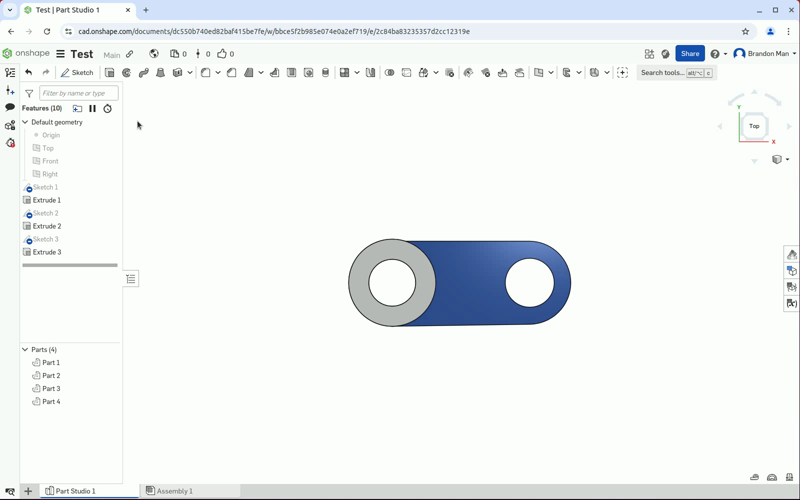
key(shift+h)
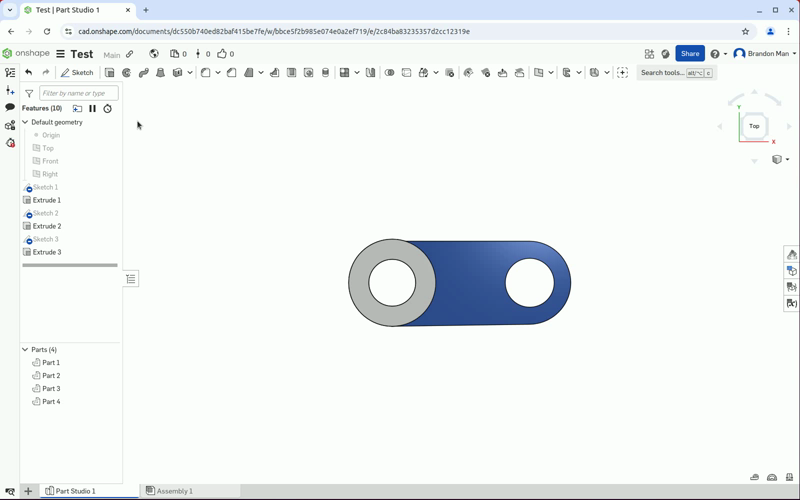
key(shift+7)
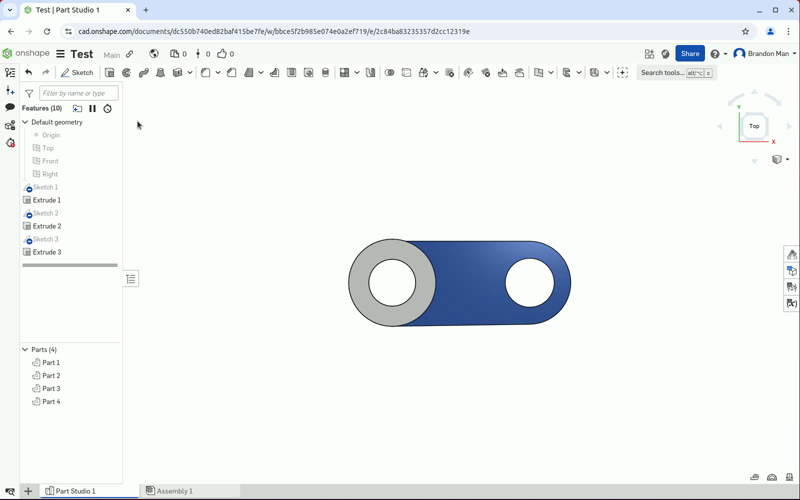
key(up, 3)
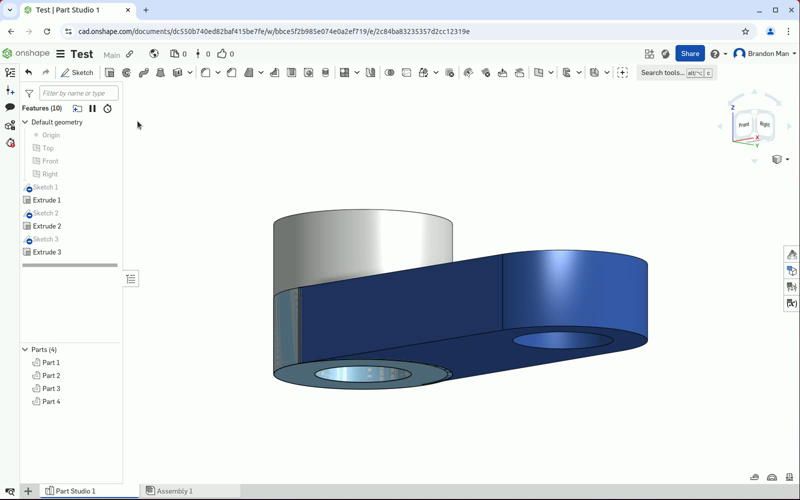
key(left, 3)
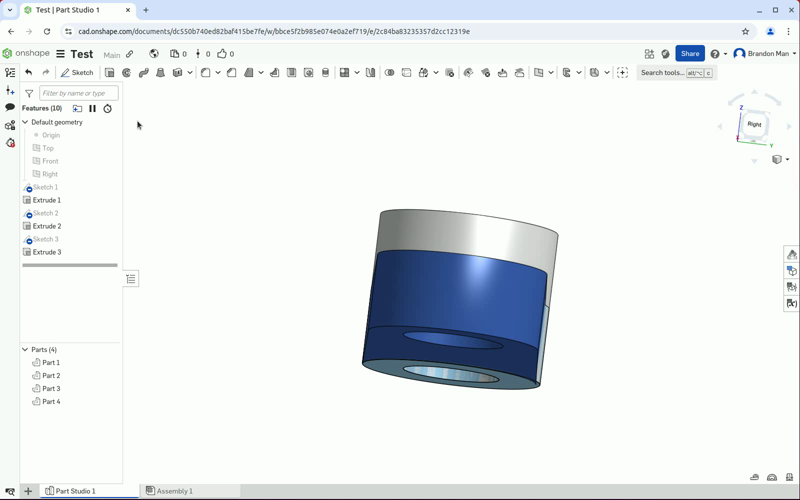
key(right, 3)
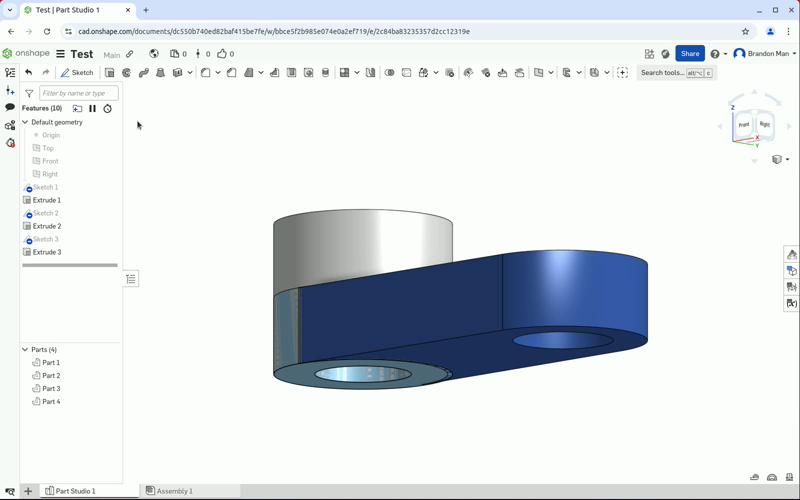
key(down, 3)
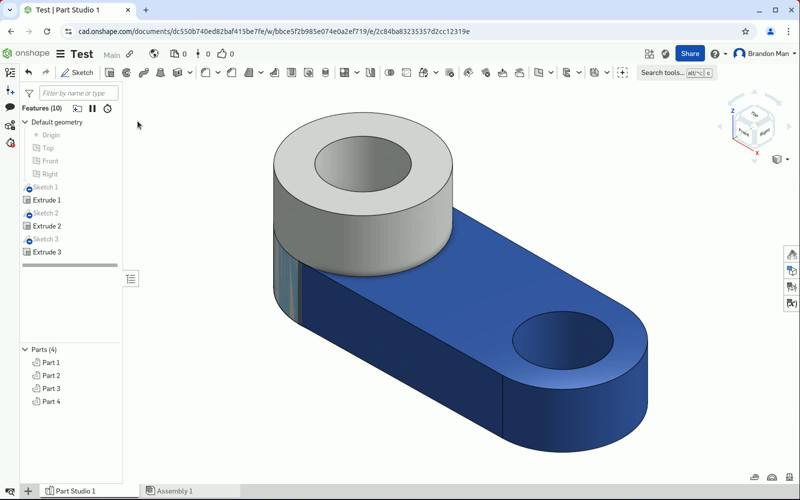
mouse_move(73, 189)
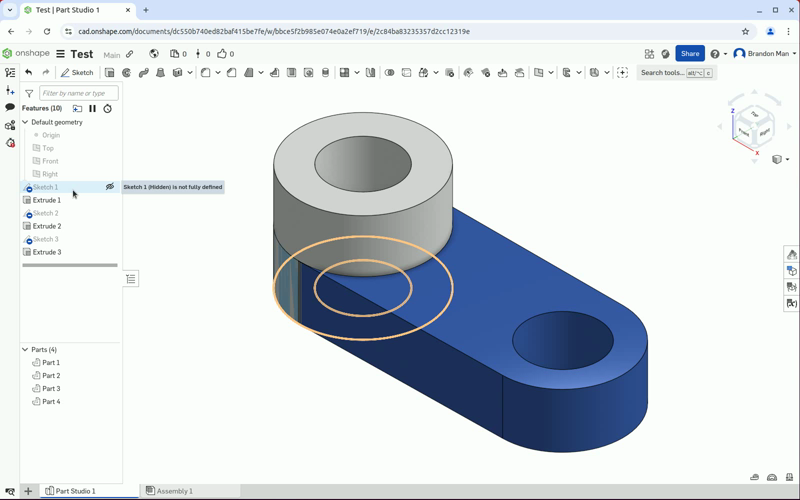
click(73, 189)